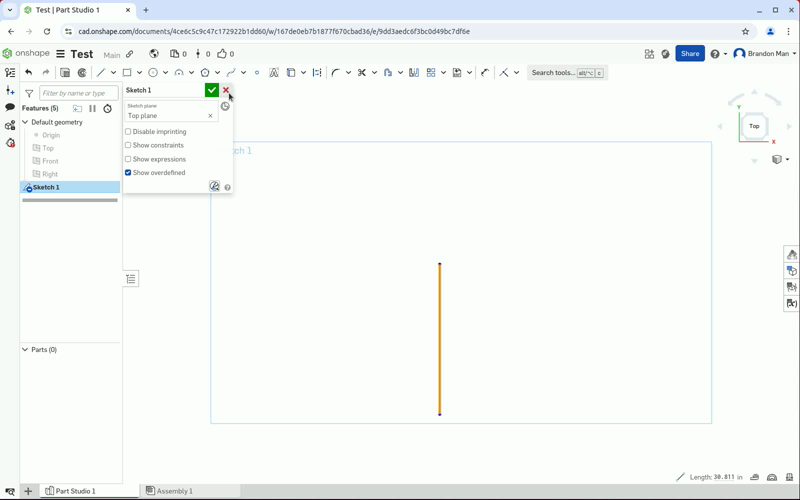
key(shift+h)
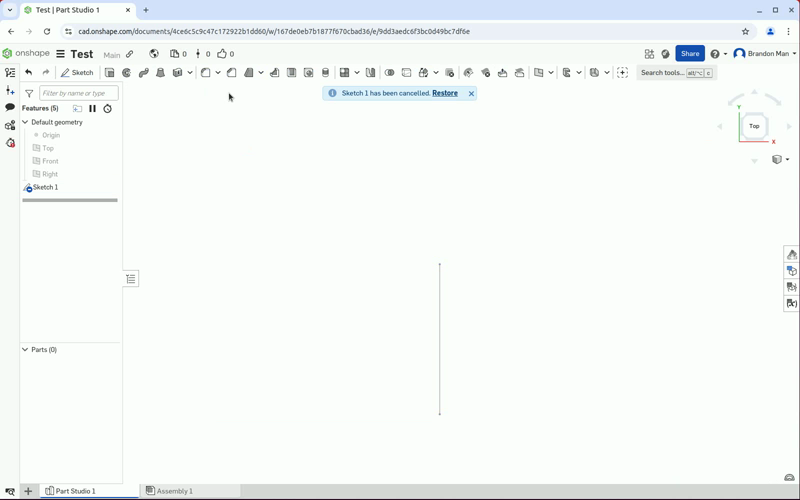
key(shift+s)
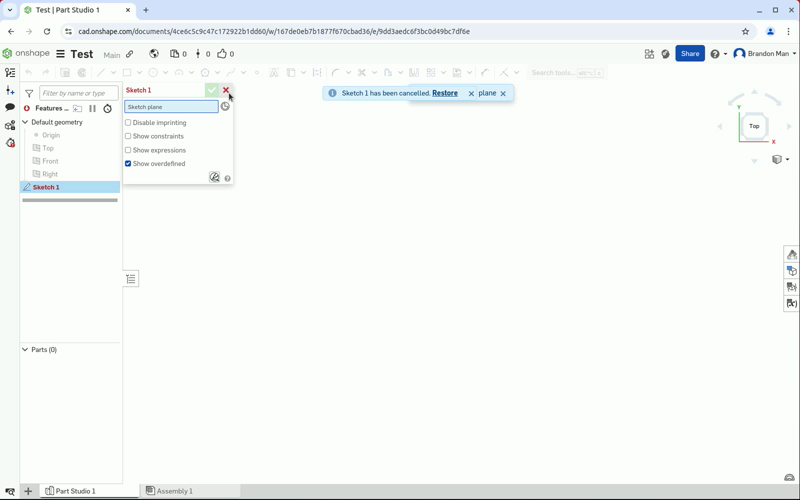
mouse_move(73, 150)
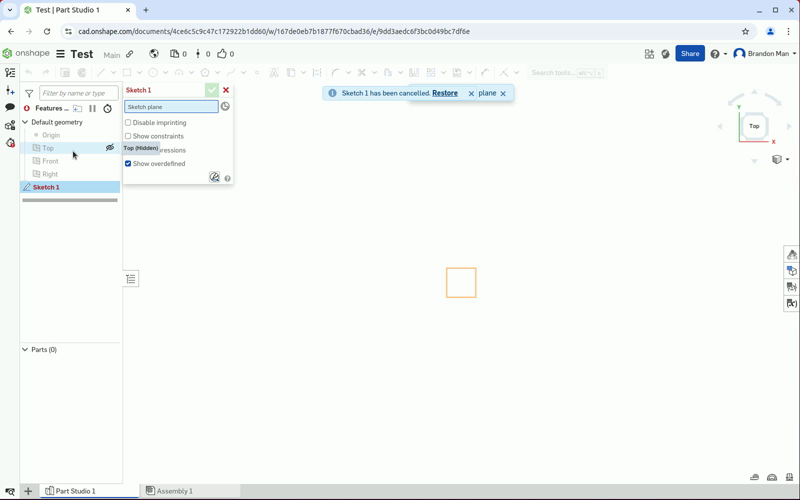
click(73, 150)
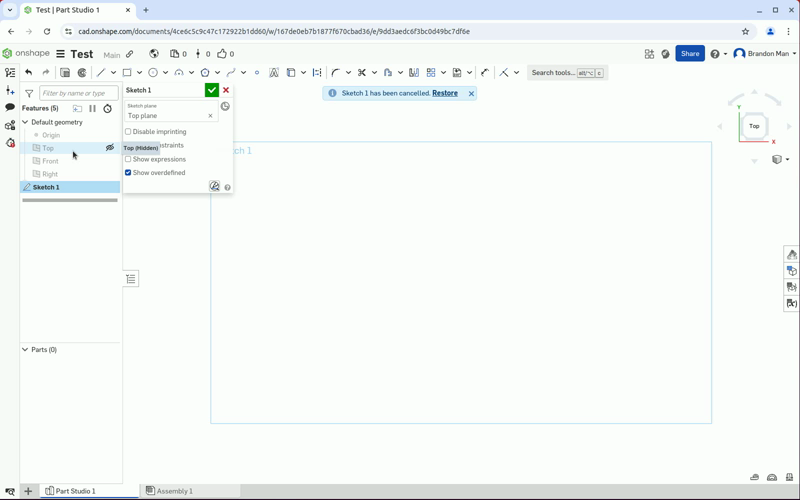
mouse_move(73, 352)
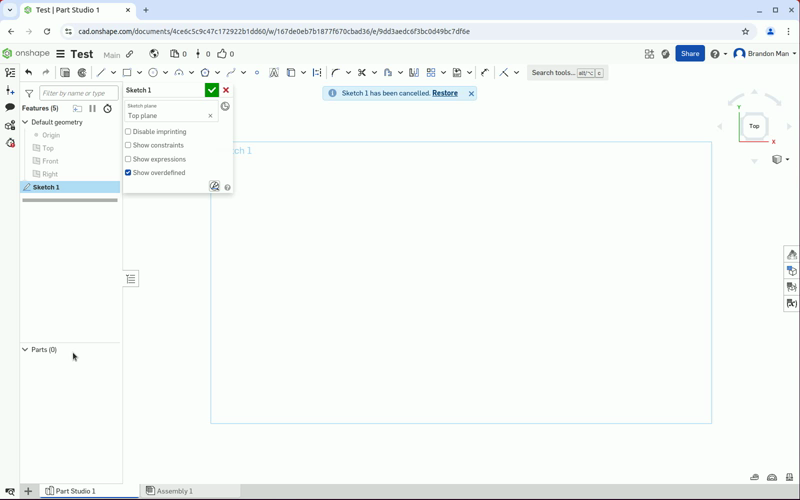
key(y)
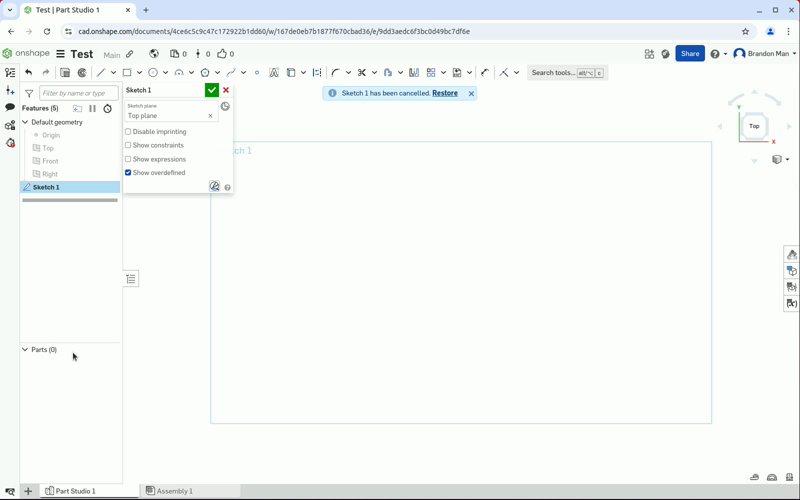
key(l)
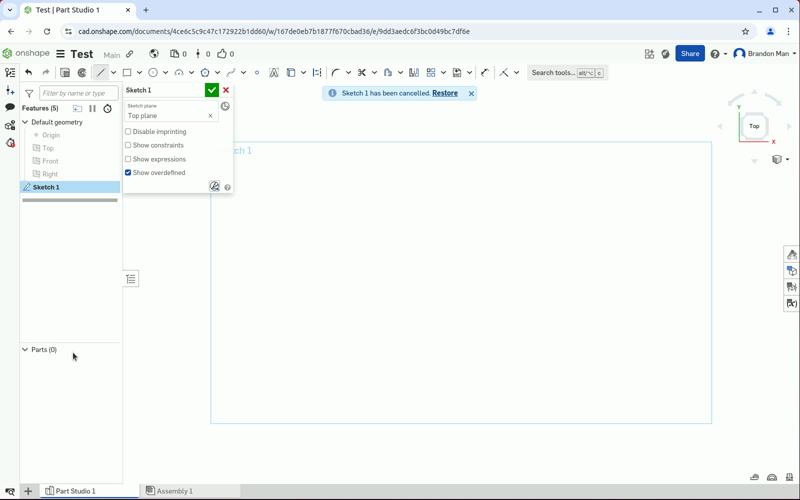
key_down(shift)
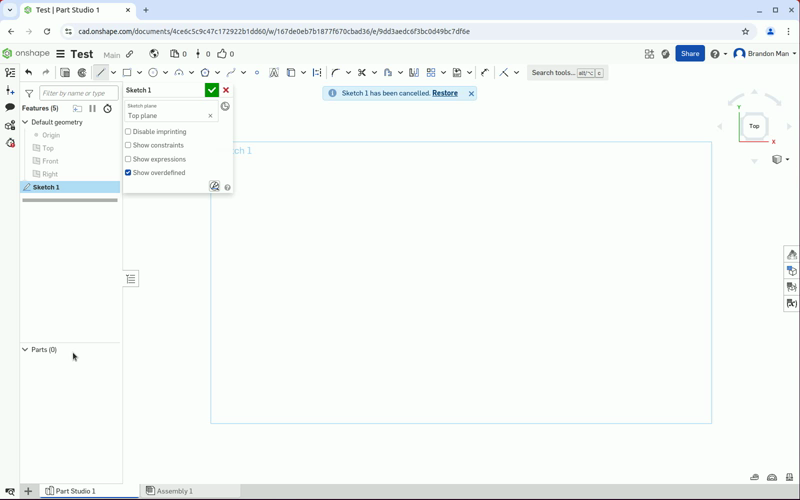
mouse_move(348, 189)
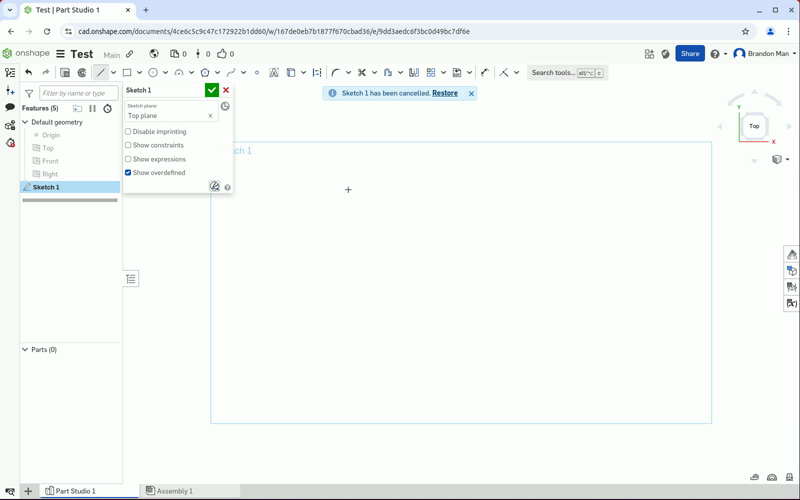
click(348, 189)
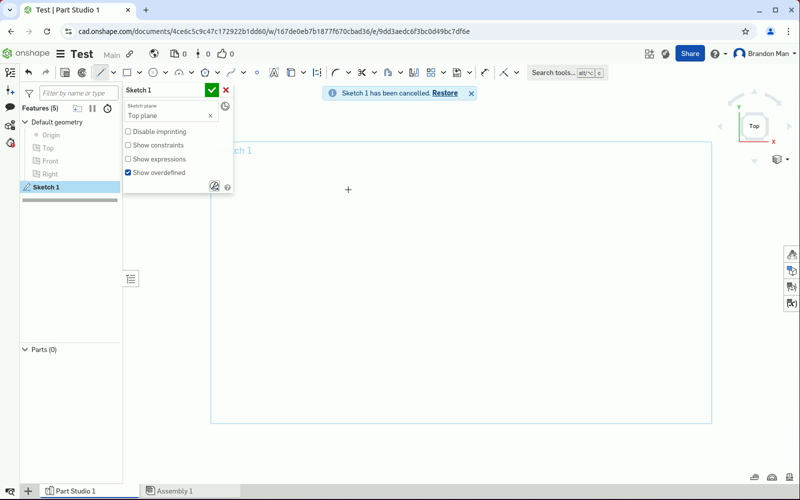
key_up(shift)
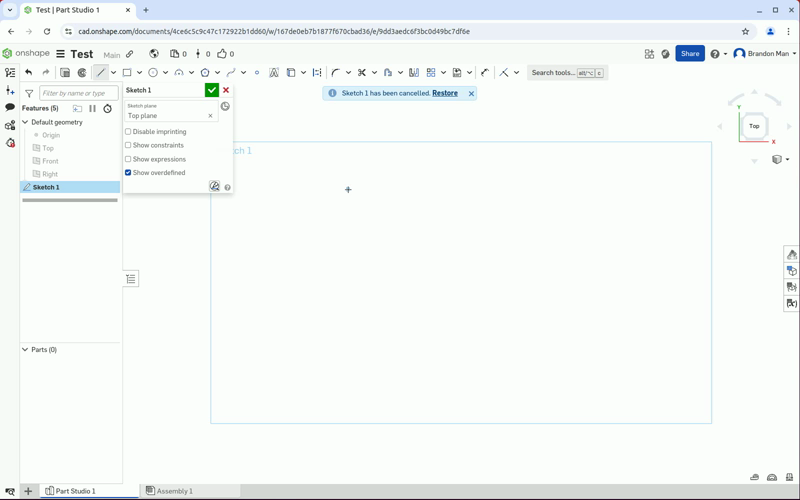
key_down(shift)
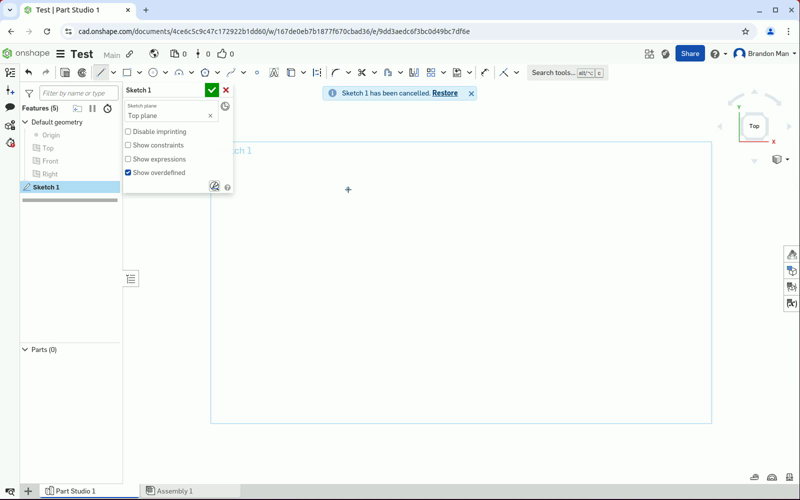
mouse_move(371, 282)
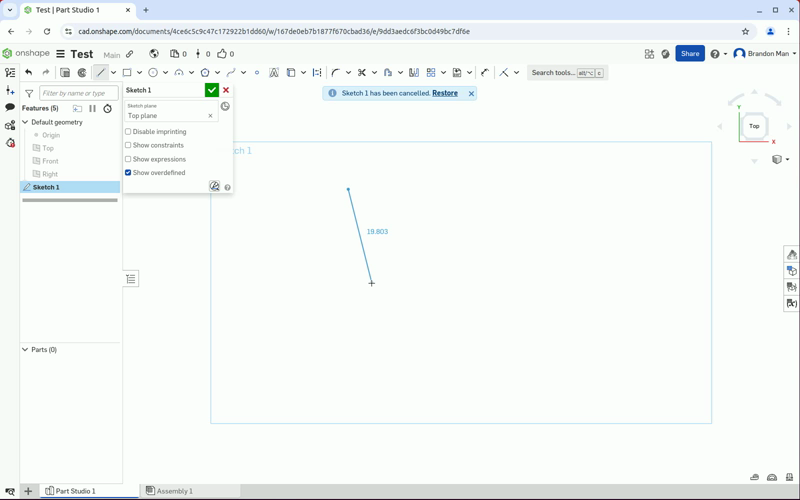
click(371, 282)
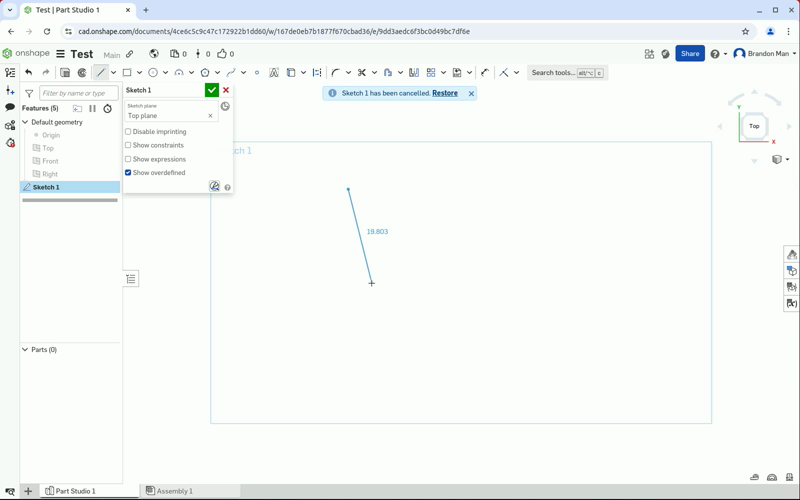
key_up(shift)
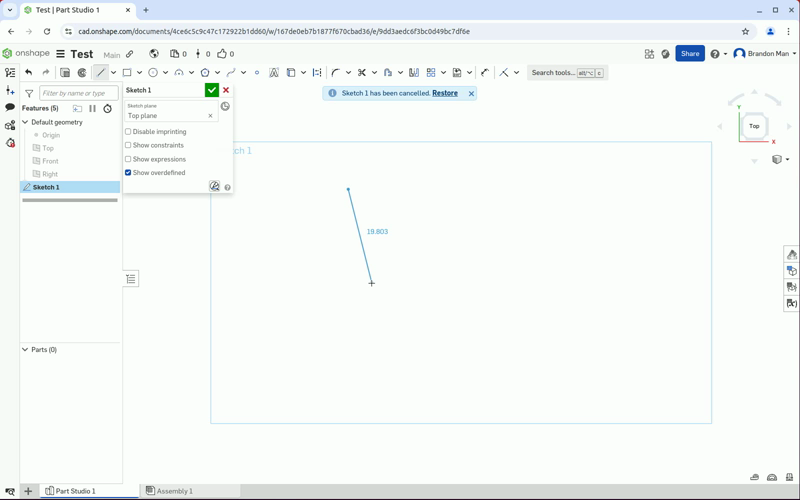
key_down(shift)
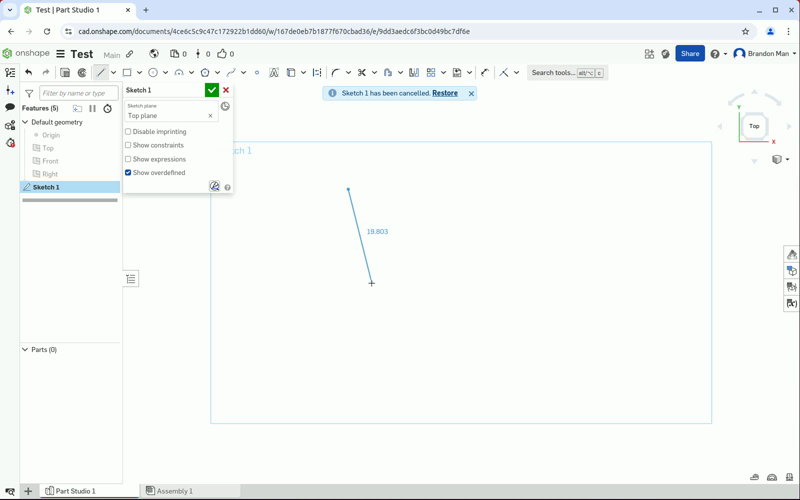
mouse_move(459, 282)
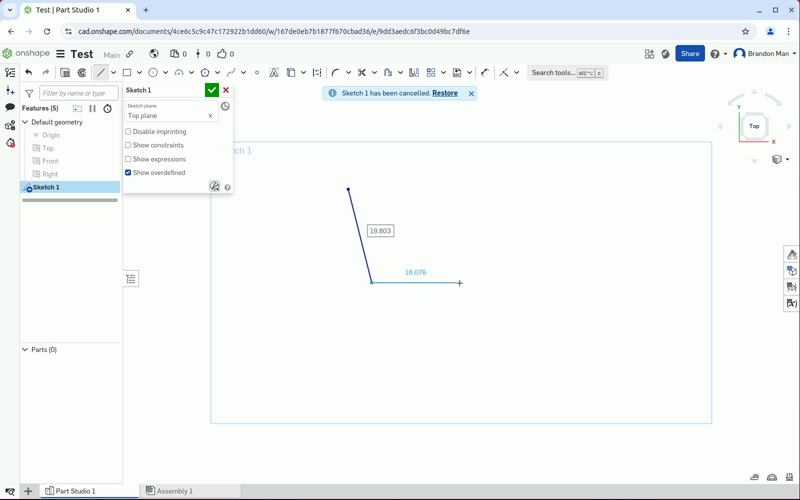
click(459, 282)
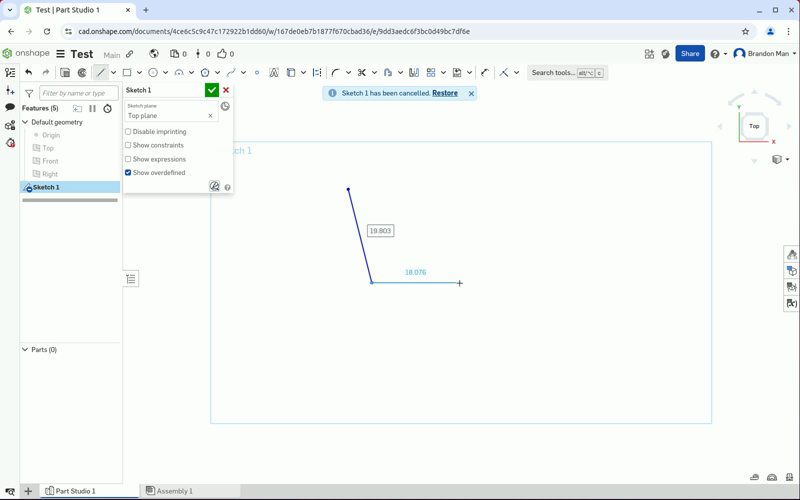
key_up(shift)
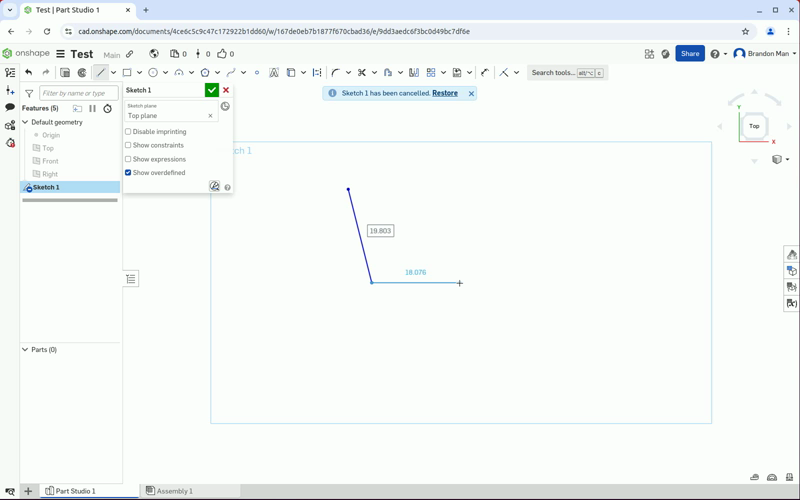
key_down(shift)
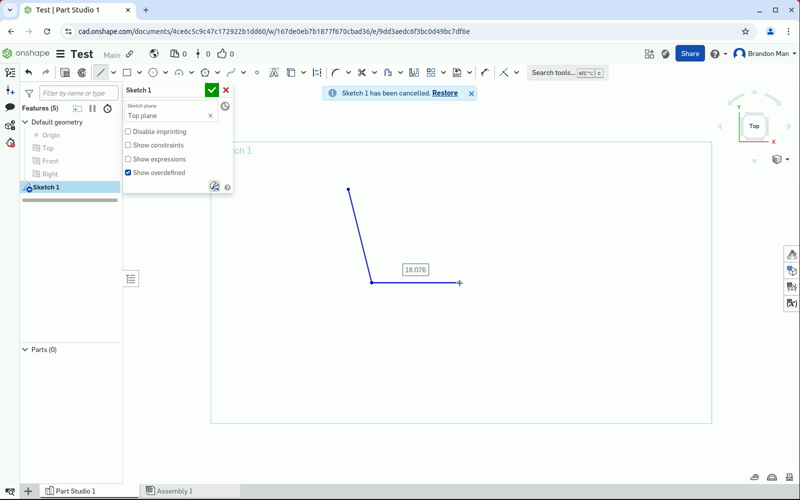
mouse_move(459, 195)
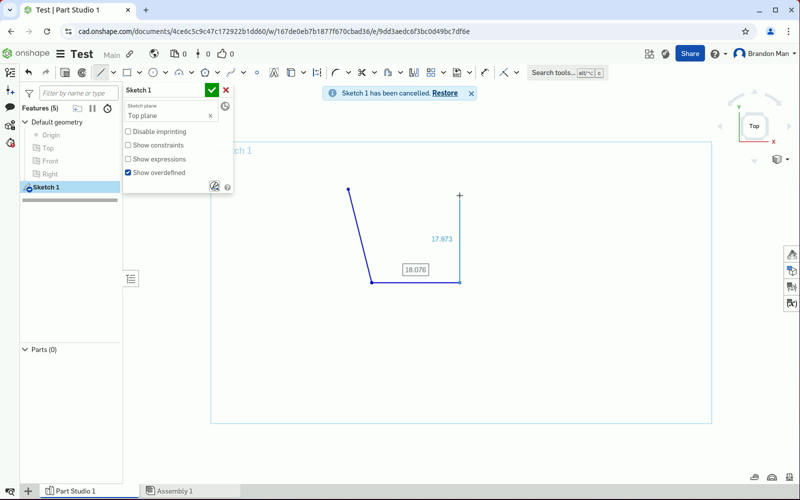
click(459, 195)
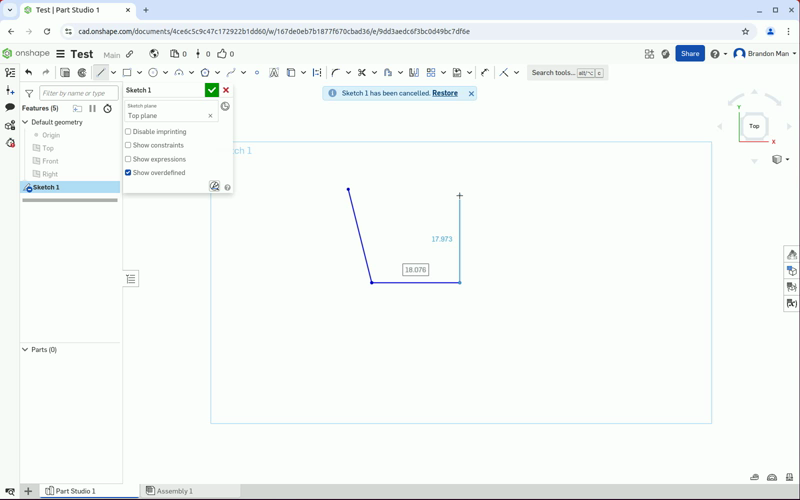
key_up(shift)
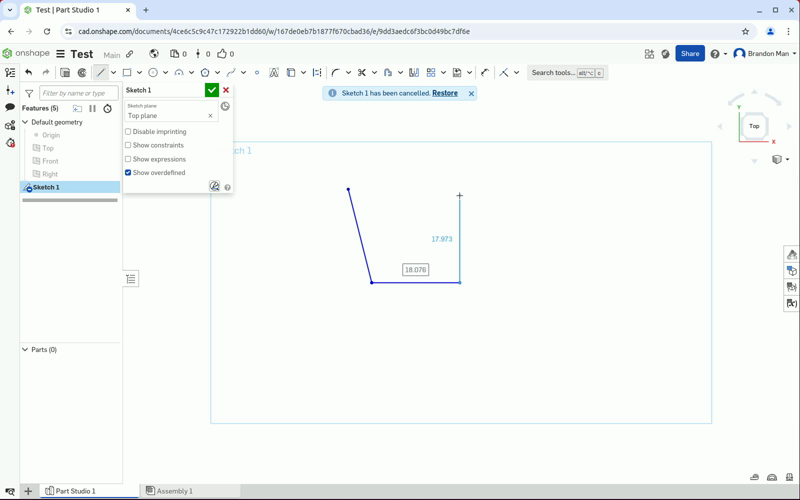
key_down(shift)
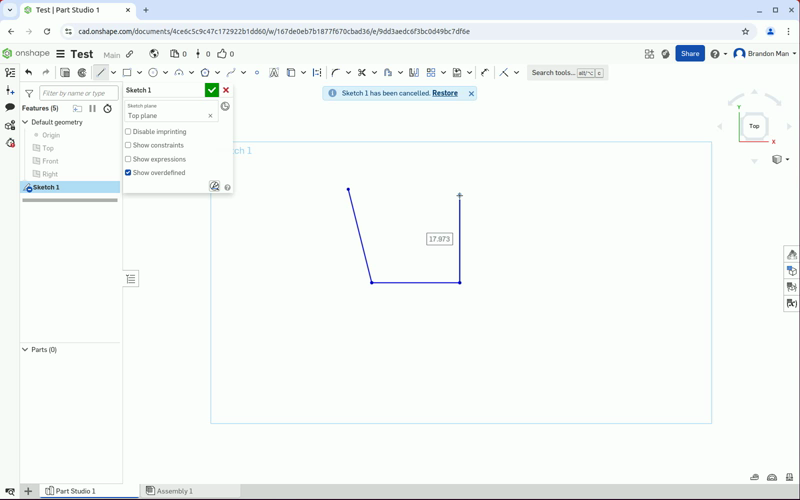
mouse_move(365, 171)
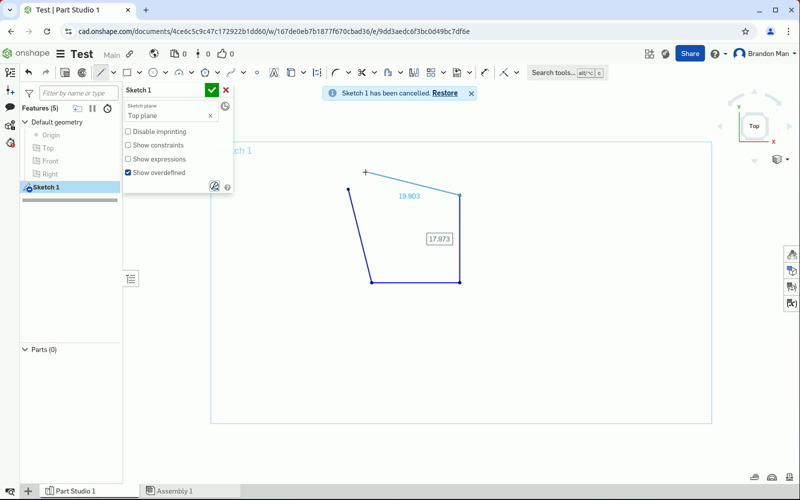
click(365, 171)
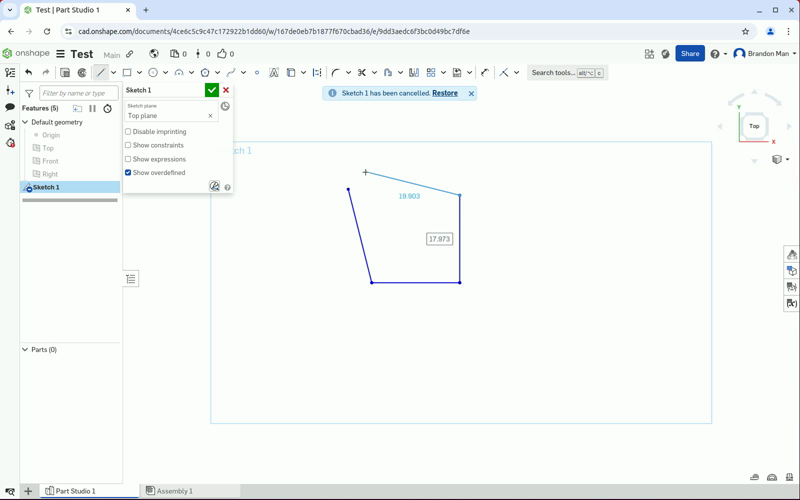
key_up(shift)
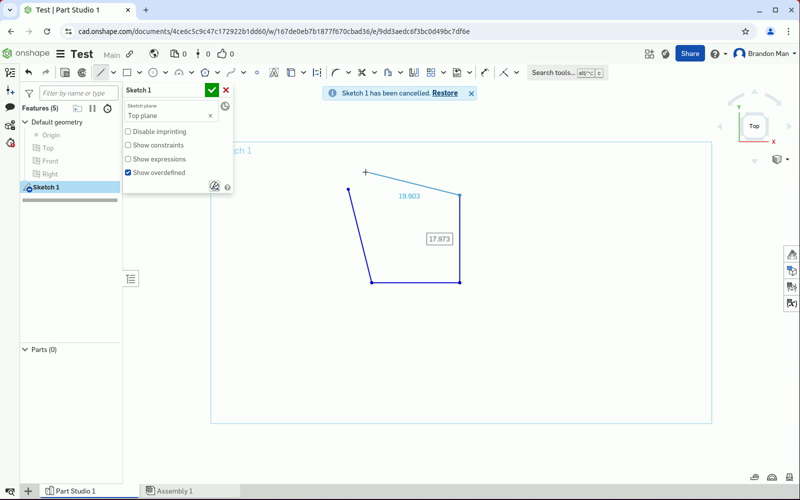
key(esc)
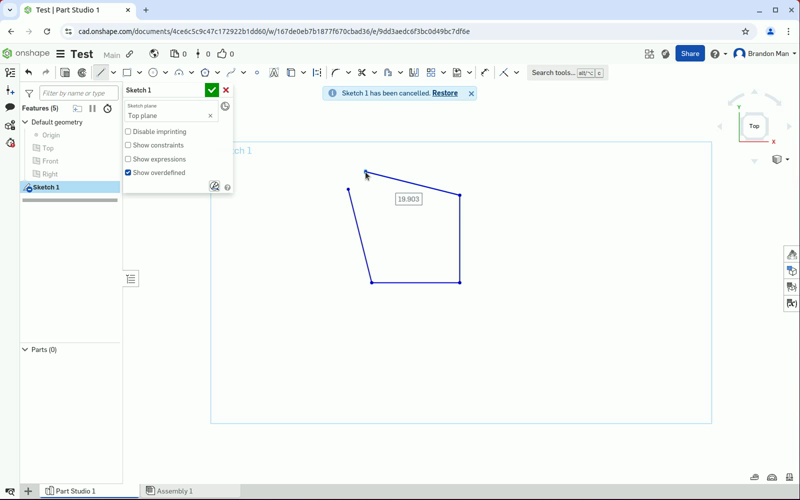
key(a)
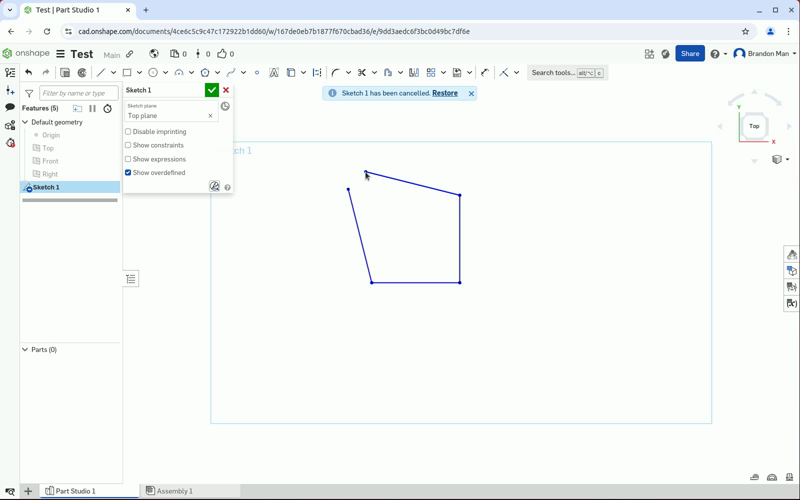
mouse_move(365, 171)
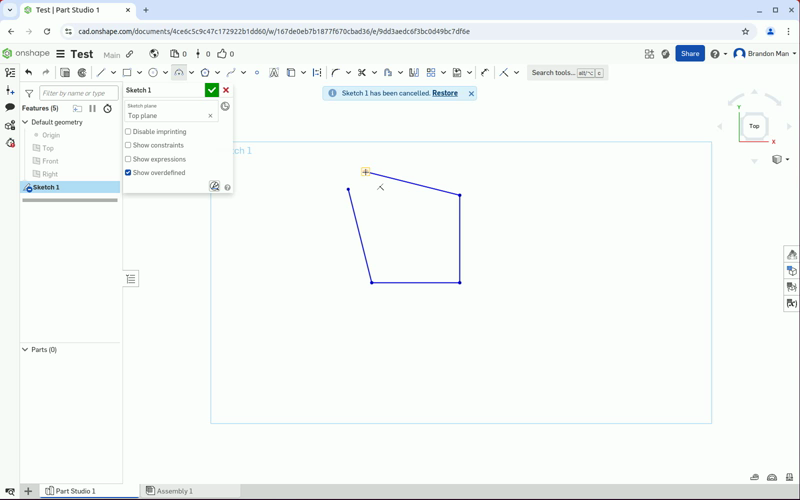
click(365, 171)
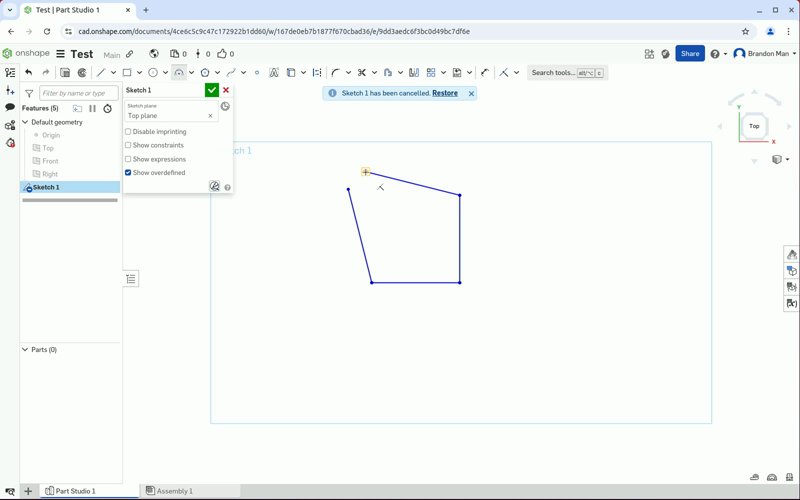
mouse_move(348, 189)
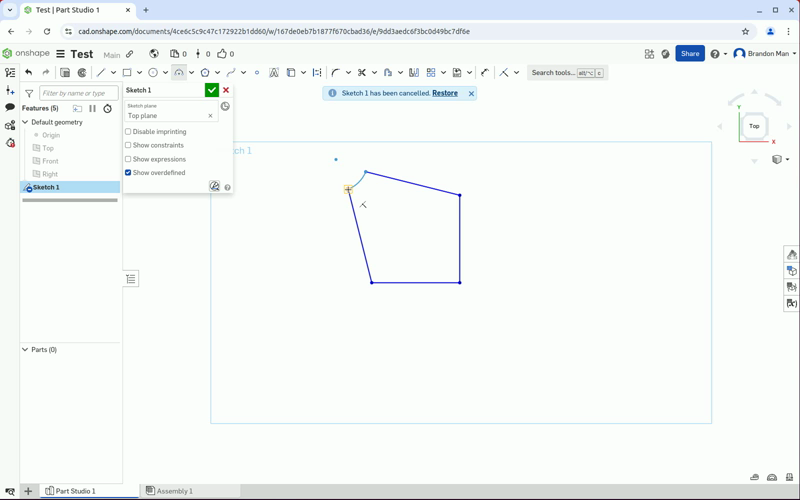
click(348, 189)
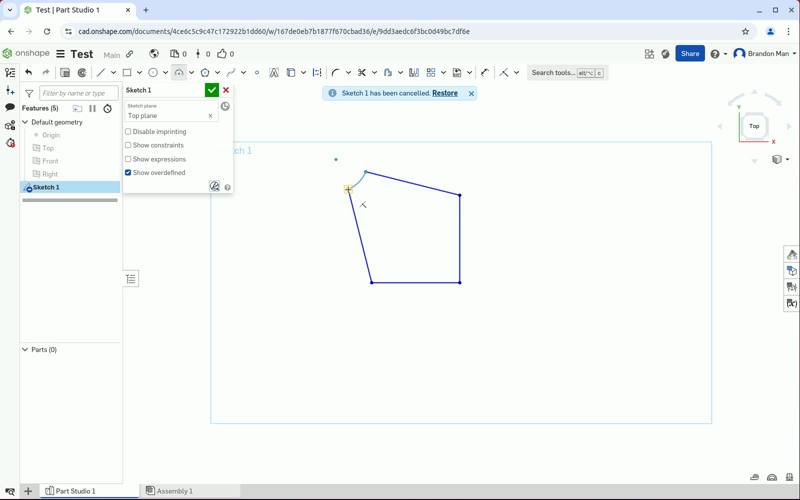
key_down(shift)
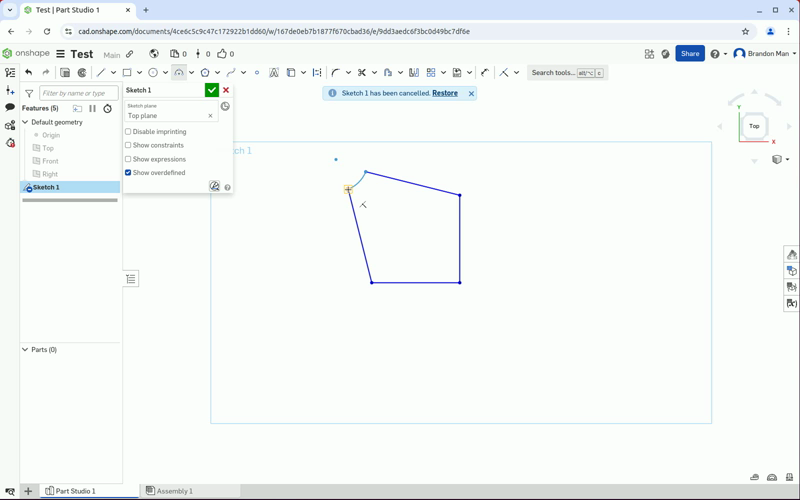
mouse_move(372, 195)
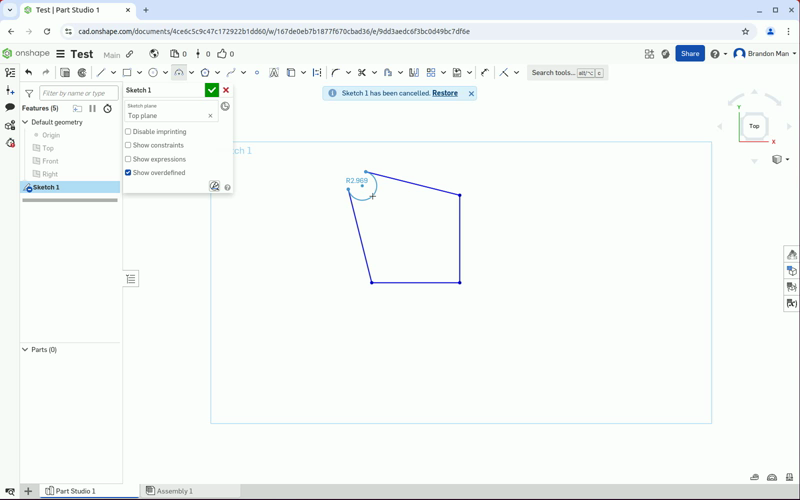
click(372, 195)
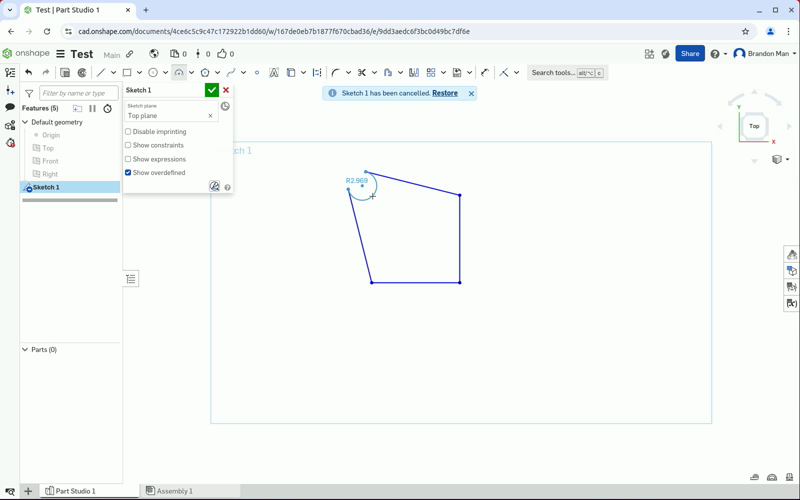
key_up(shift)
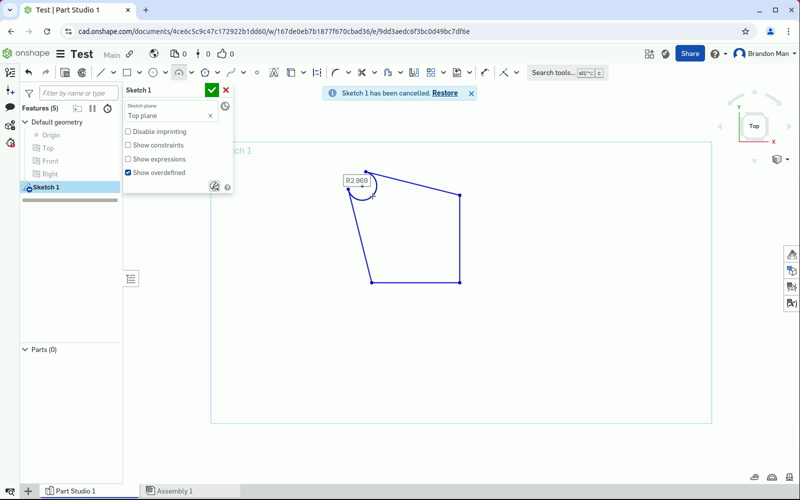
key(esc)
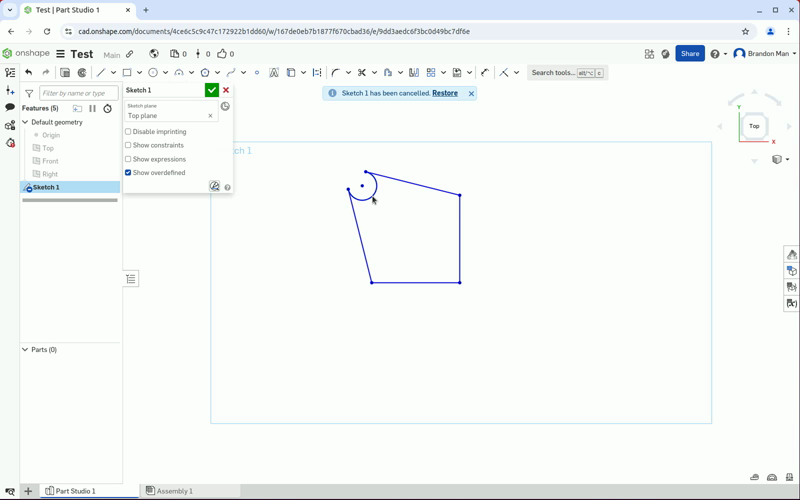
mouse_move(399, 235)
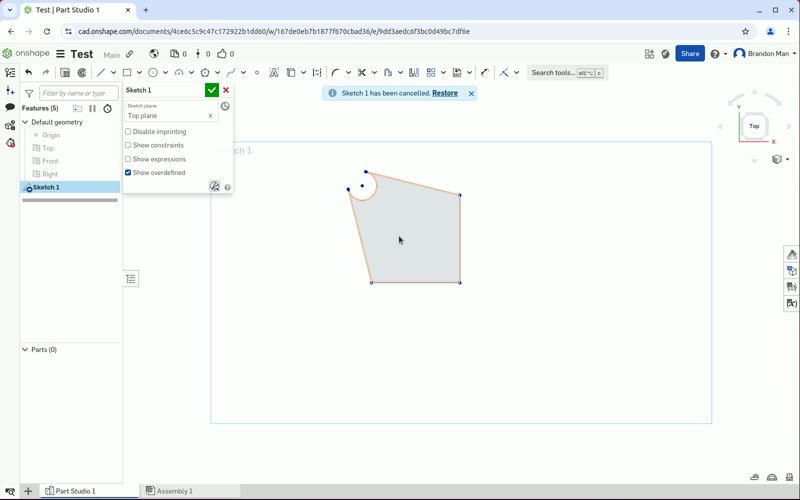
click(399, 235)
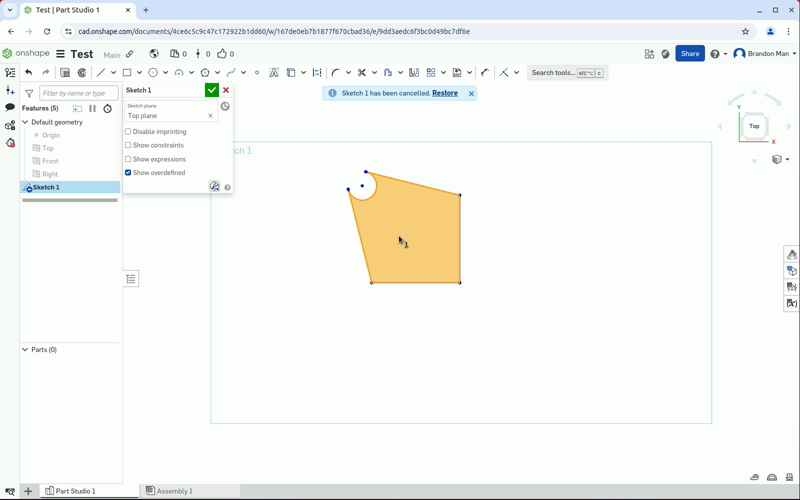
mouse_move(73, 352)
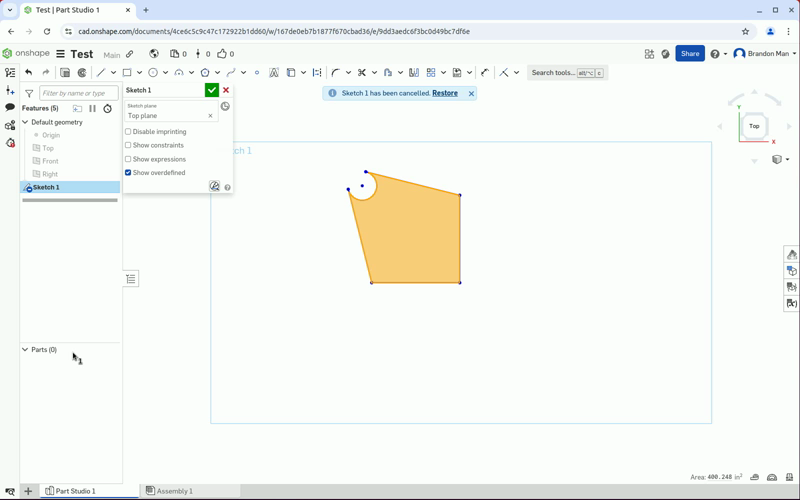
key(shift+y)
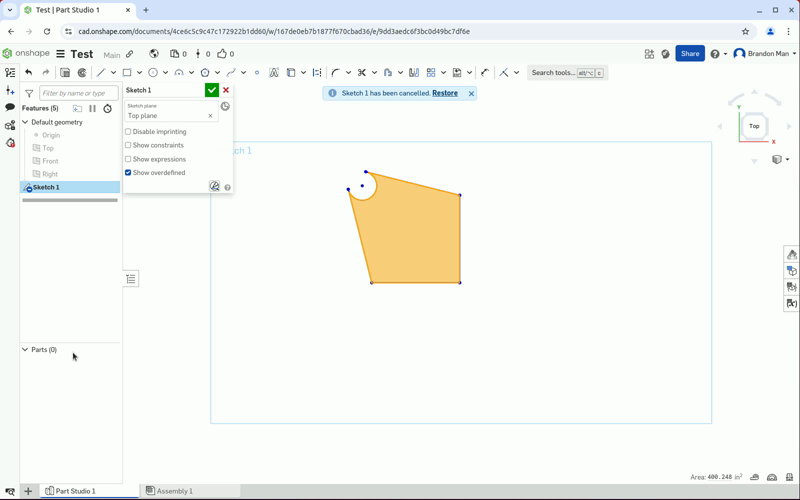
key(shift+e)
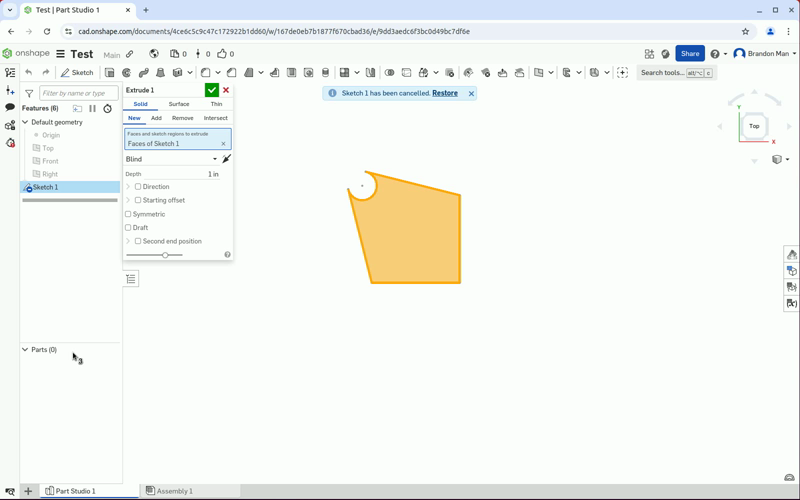
mouse_move(143, 106)
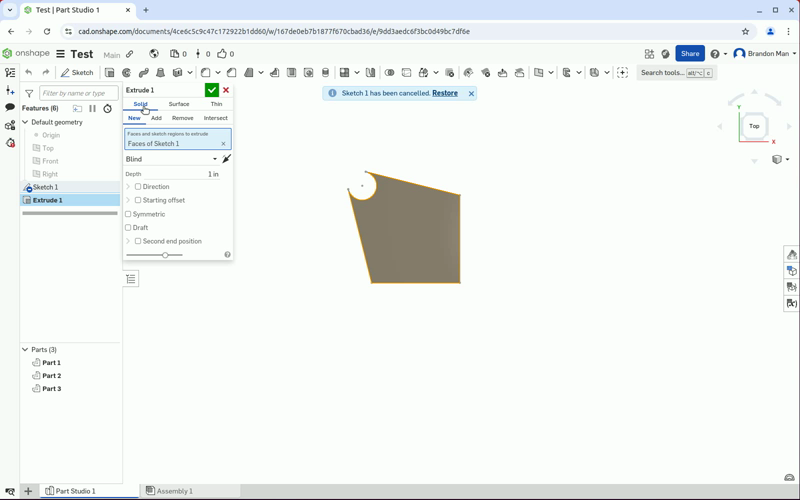
click(143, 106)
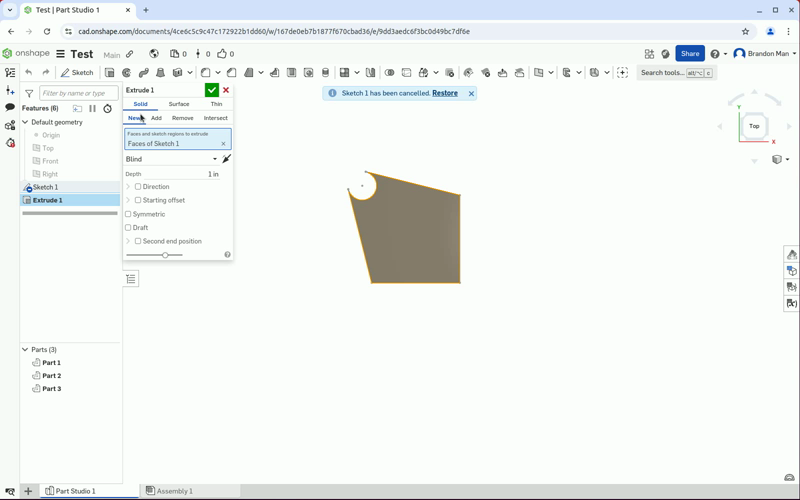
mouse_move(137, 120)
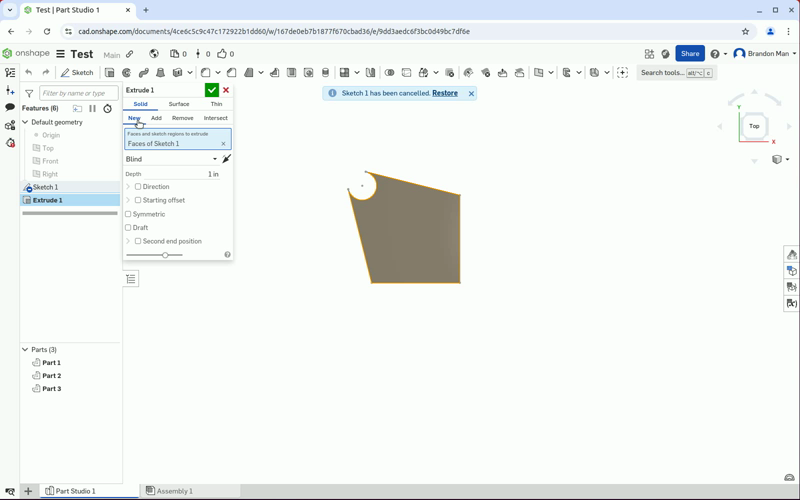
click(137, 120)
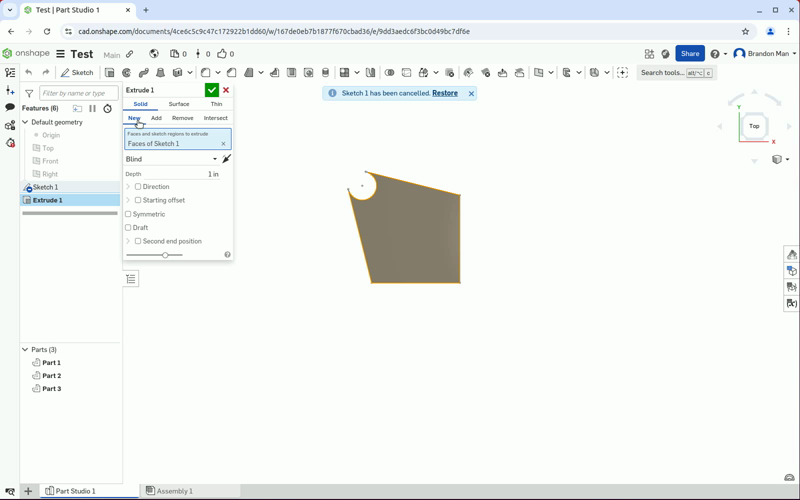
key(tab, 4)
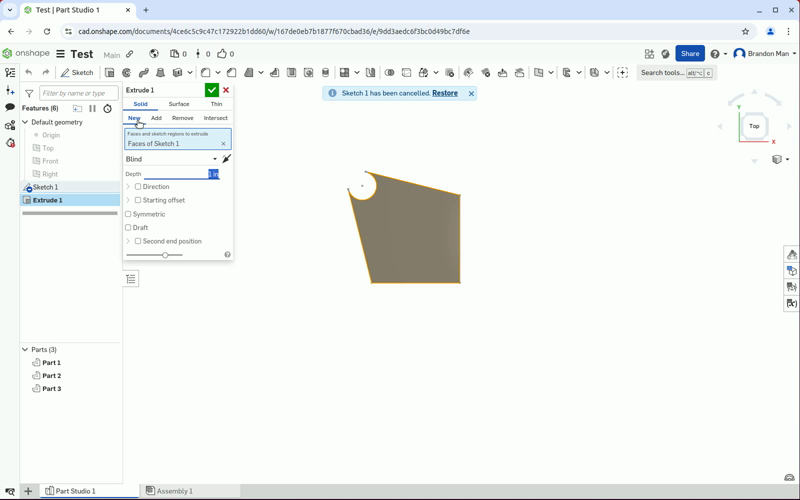
text(0.722)
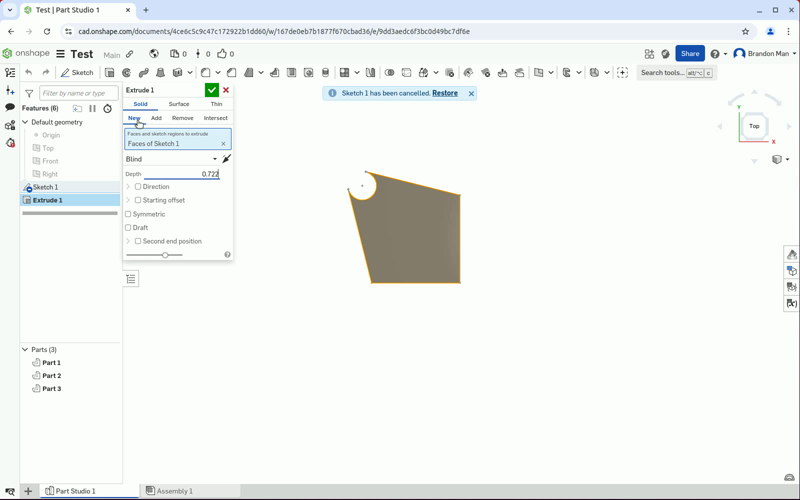
key(enter)
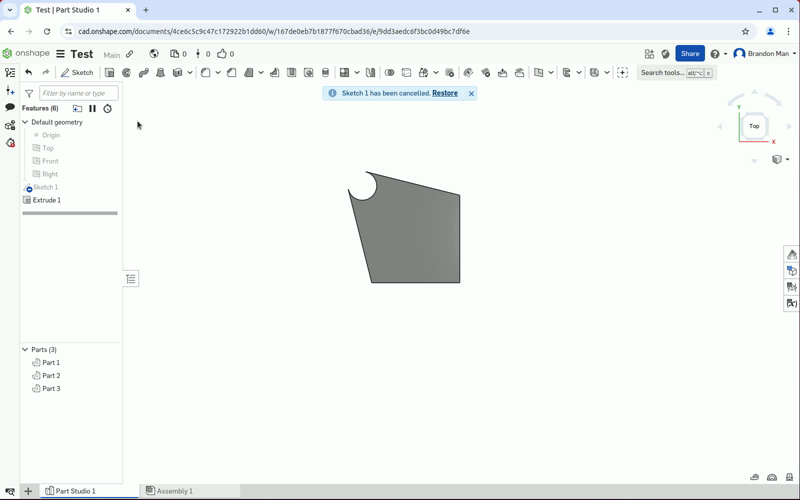
key(shift+h)
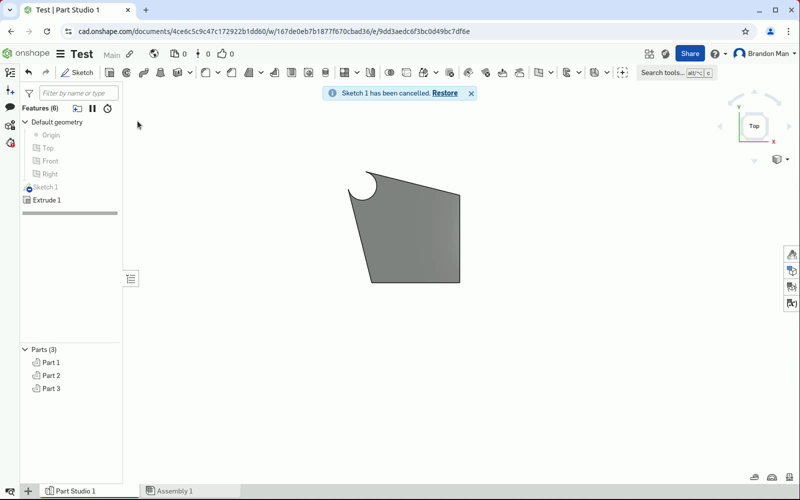
key(shift+h)
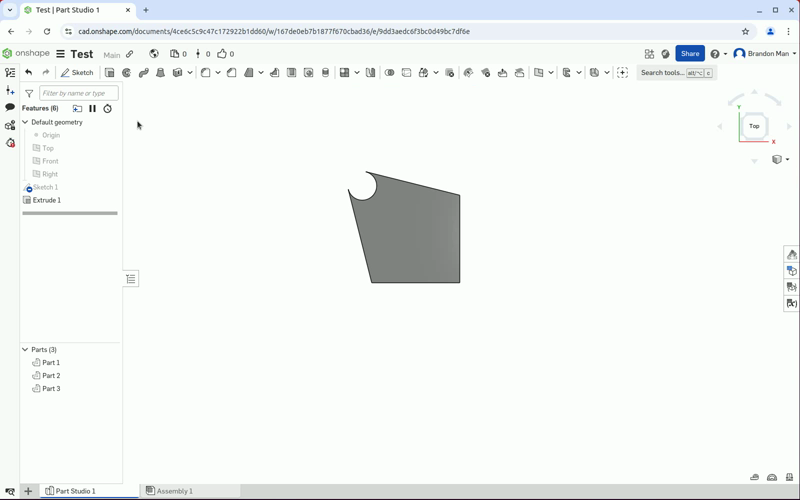
mouse_move(73, 189)
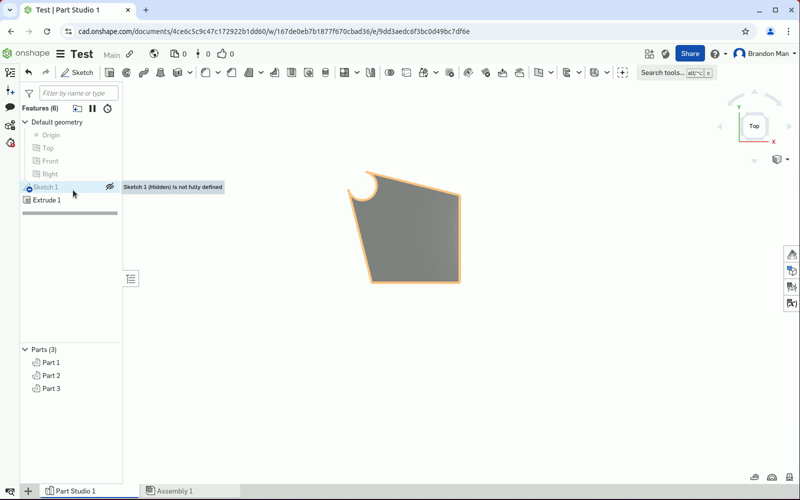
click(73, 189)
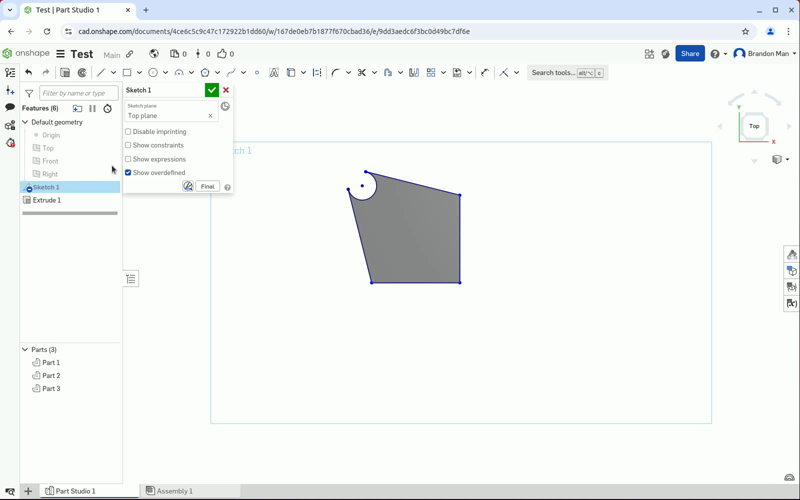
mouse_move(229, 92)
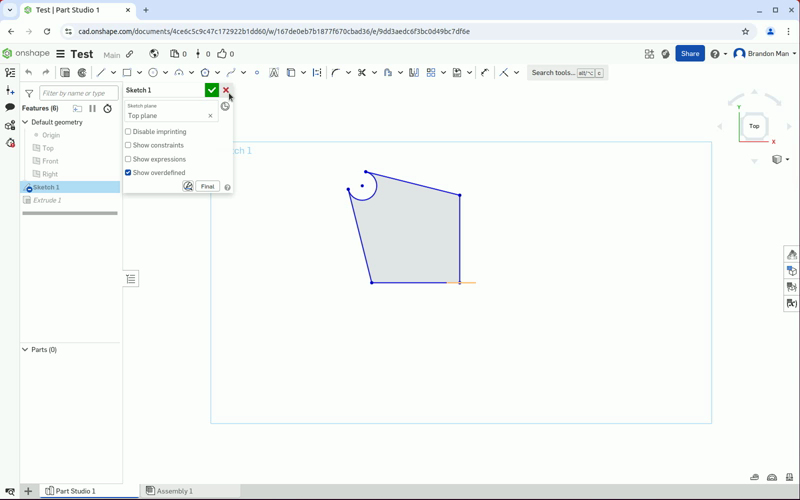
click(229, 92)
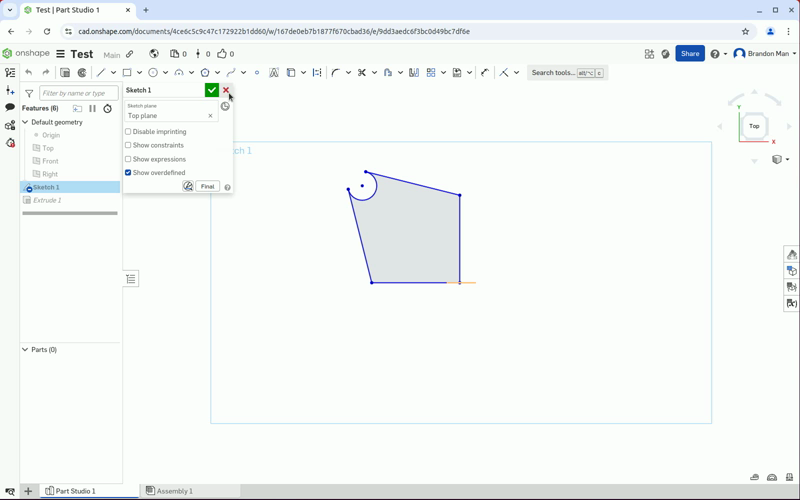
key(shift+s)
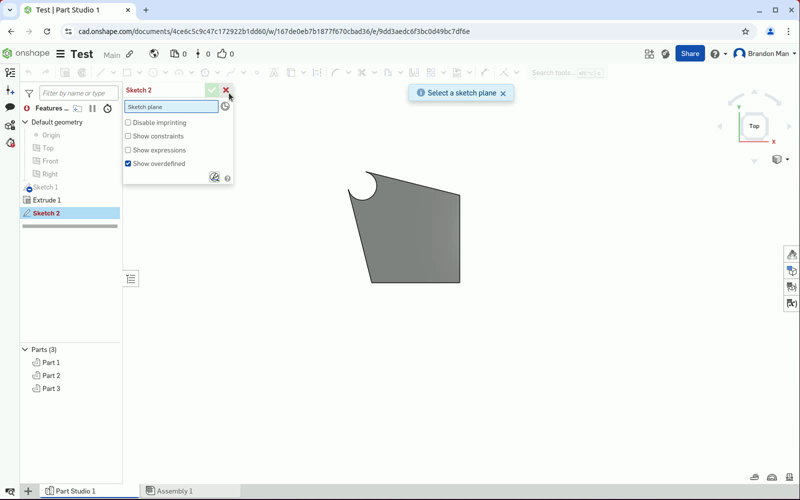
mouse_move(73, 150)
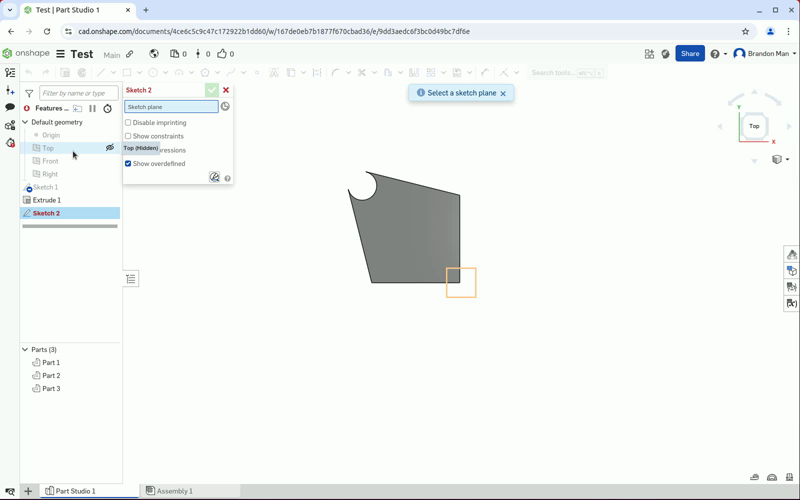
click(73, 150)
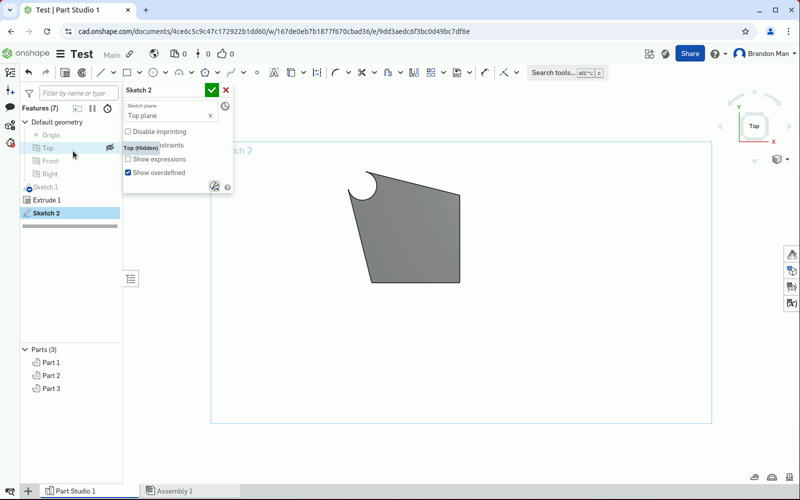
mouse_move(73, 352)
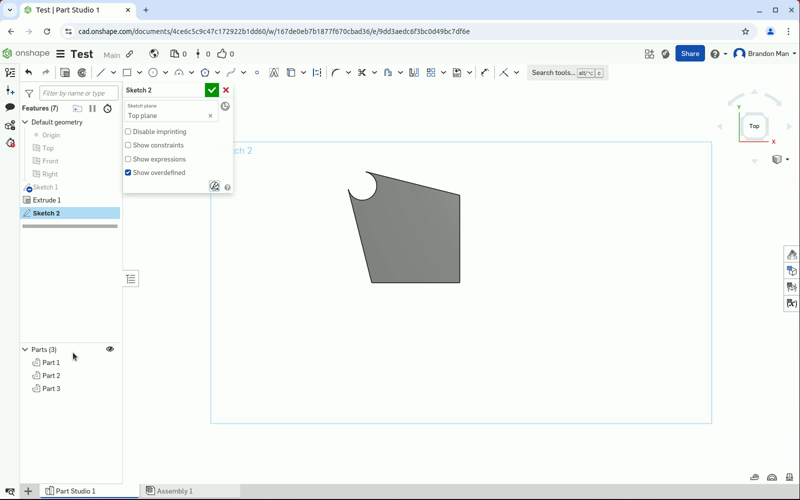
key(y)
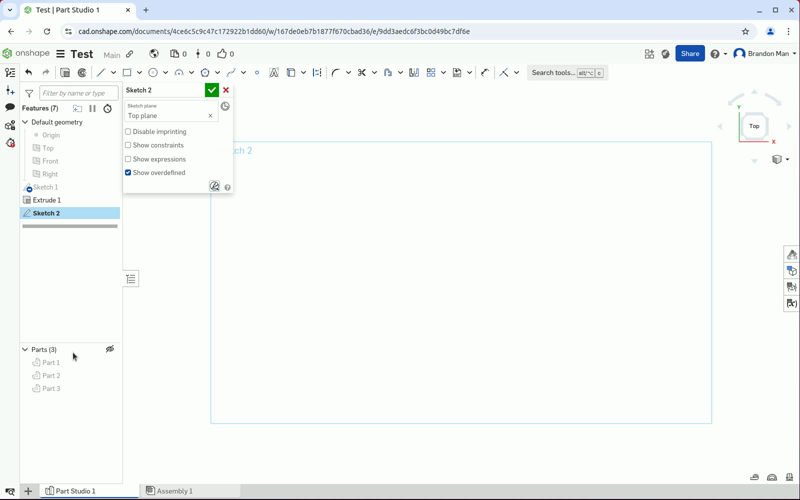
key(c)
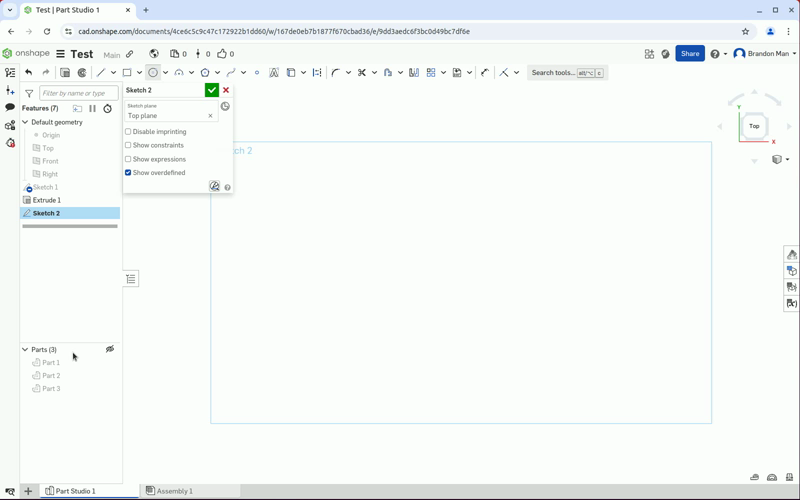
key_down(shift)
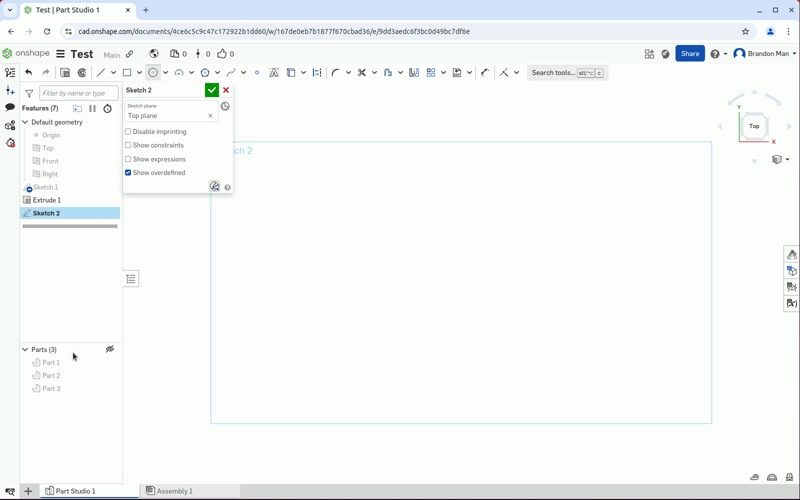
mouse_move(363, 185)
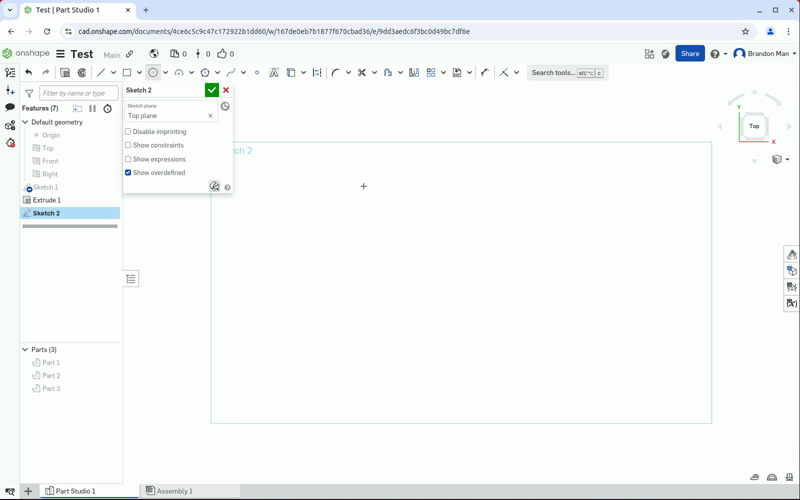
click(363, 185)
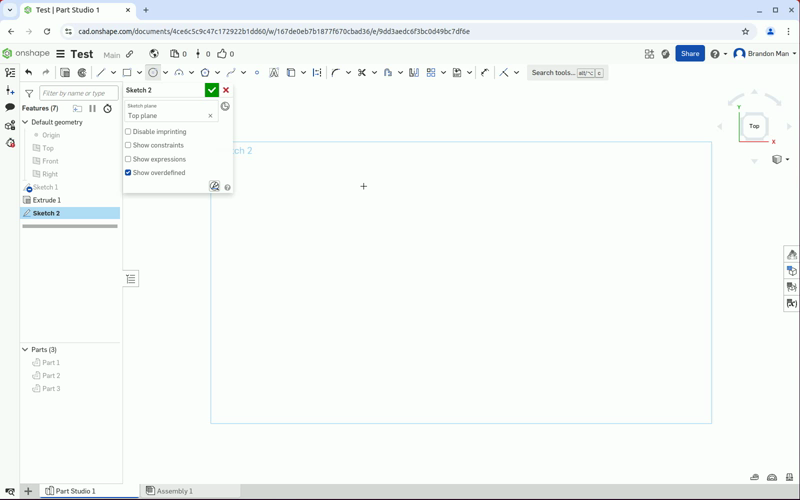
key_up(shift)
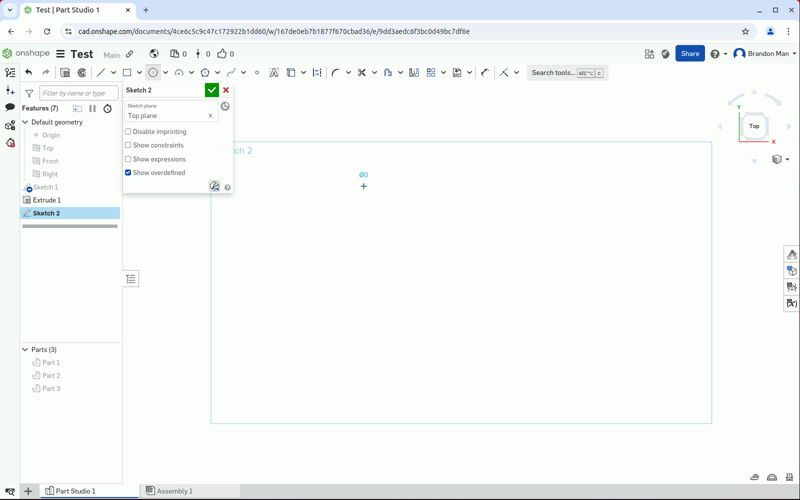
mouse_move(378, 185)
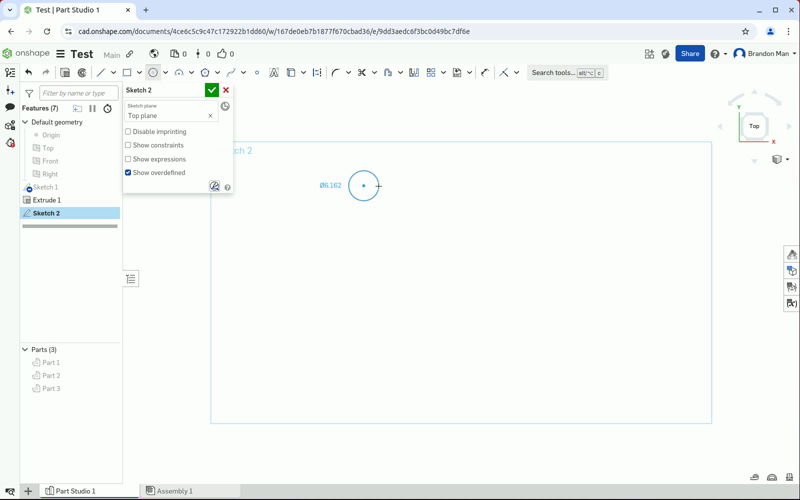
click(378, 185)
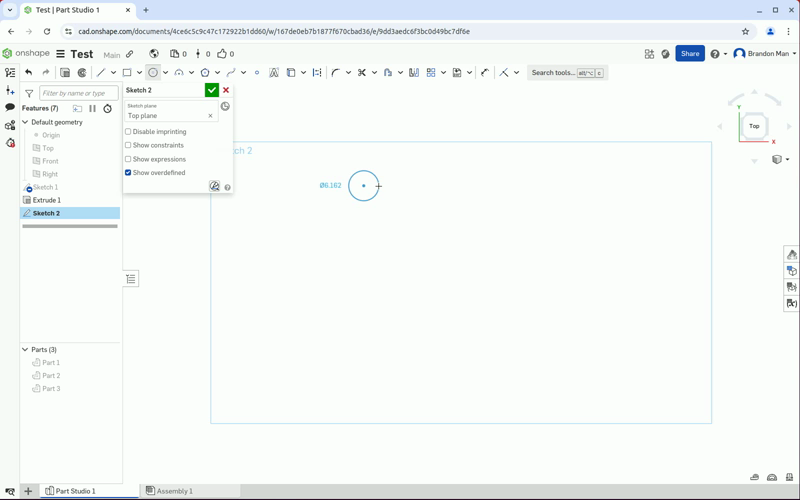
key(esc)
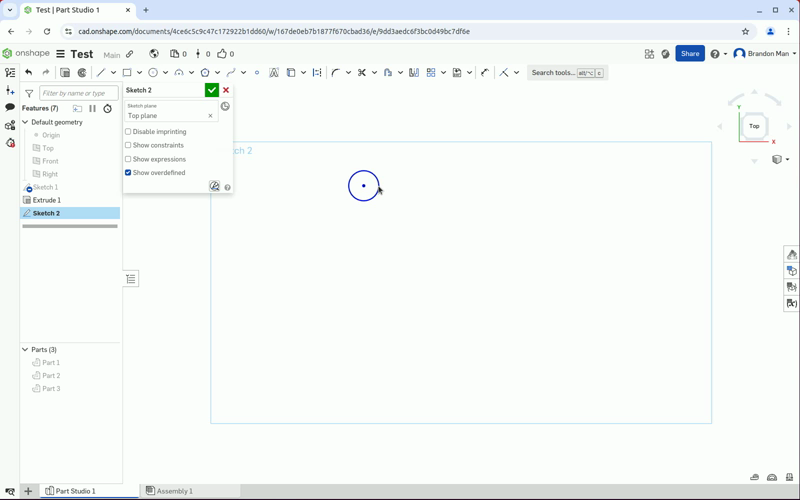
key(c)
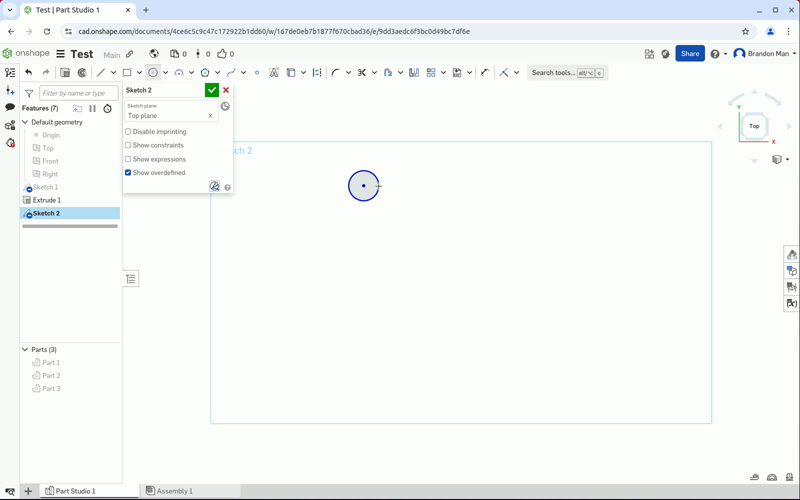
key_down(shift)
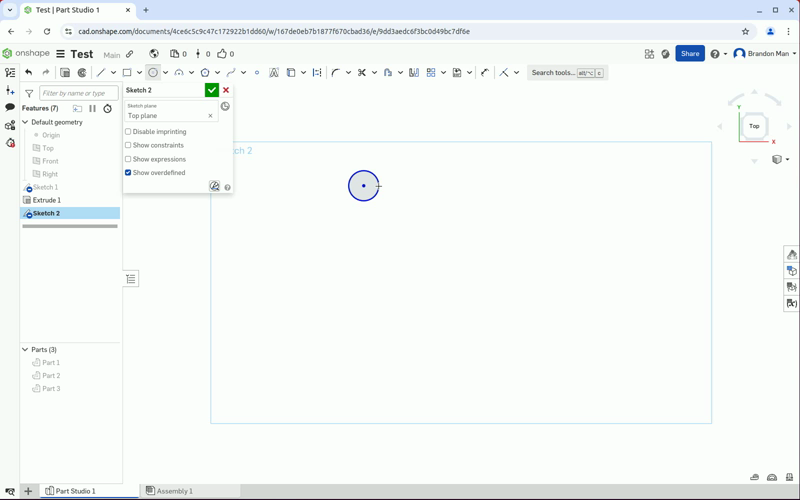
mouse_move(363, 185)
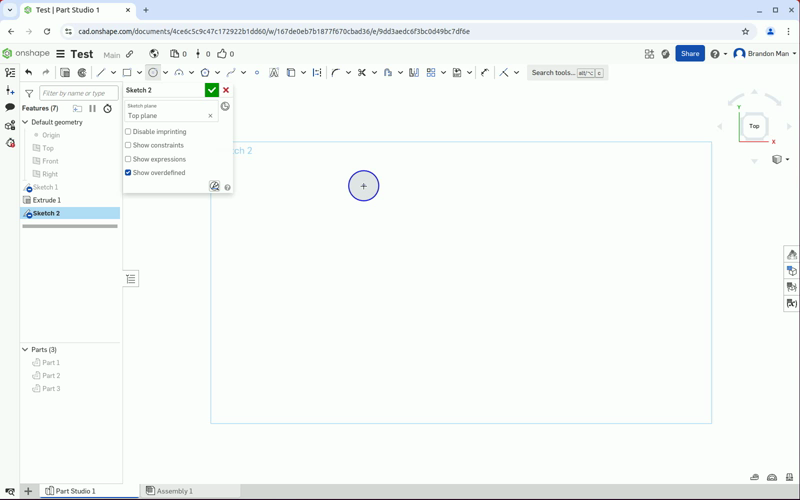
click(363, 185)
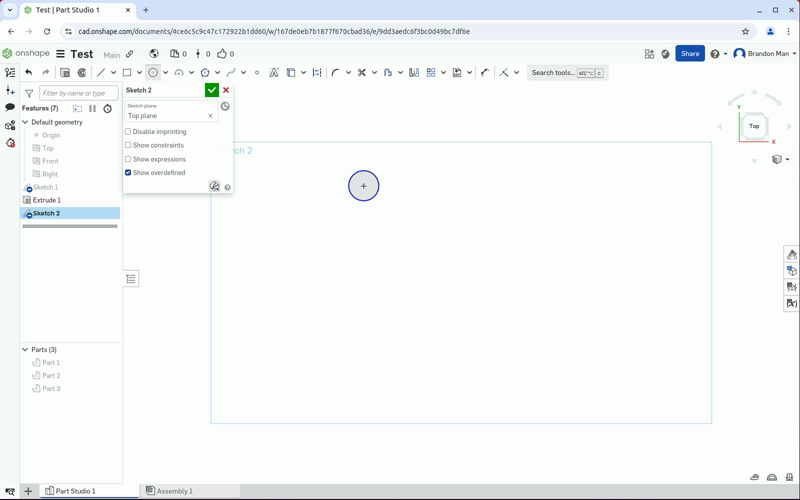
key_up(shift)
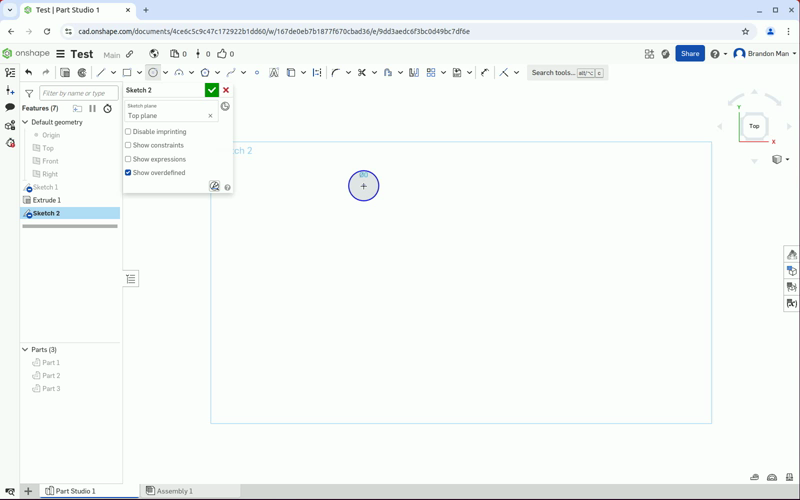
mouse_move(370, 185)
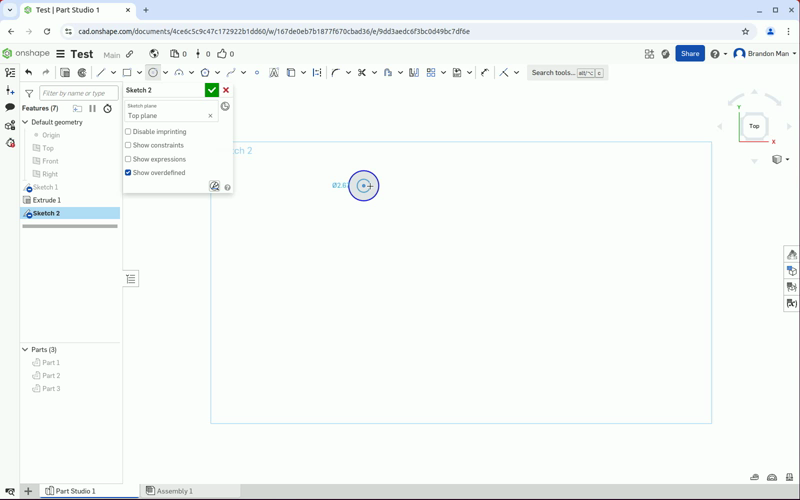
click(370, 185)
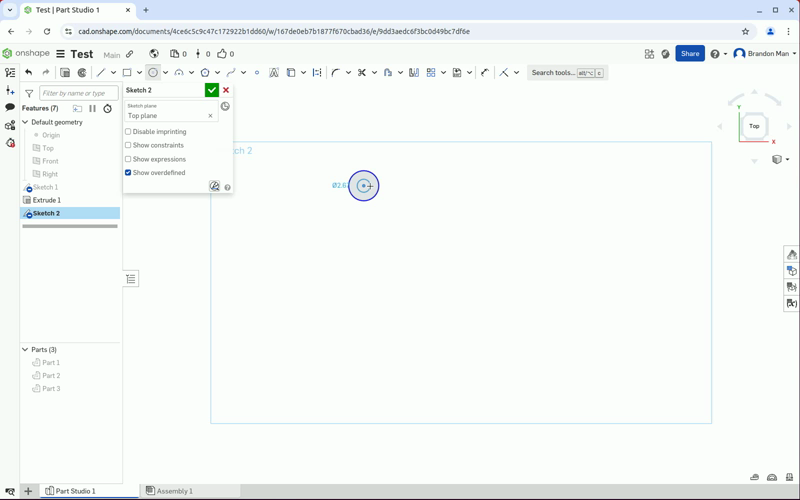
key(esc)
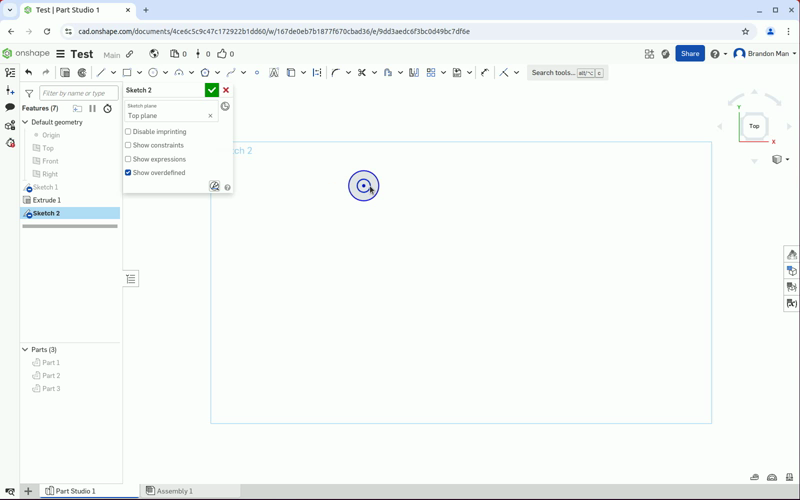
mouse_move(373, 194)
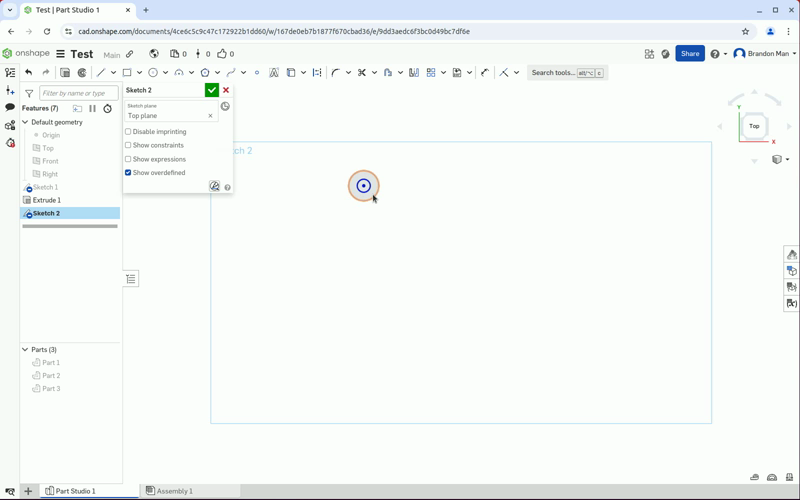
scroll(6)
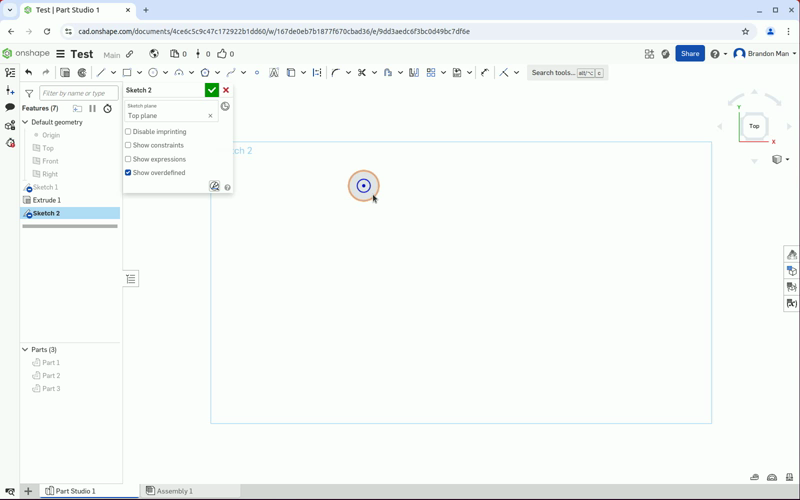
scroll(6)
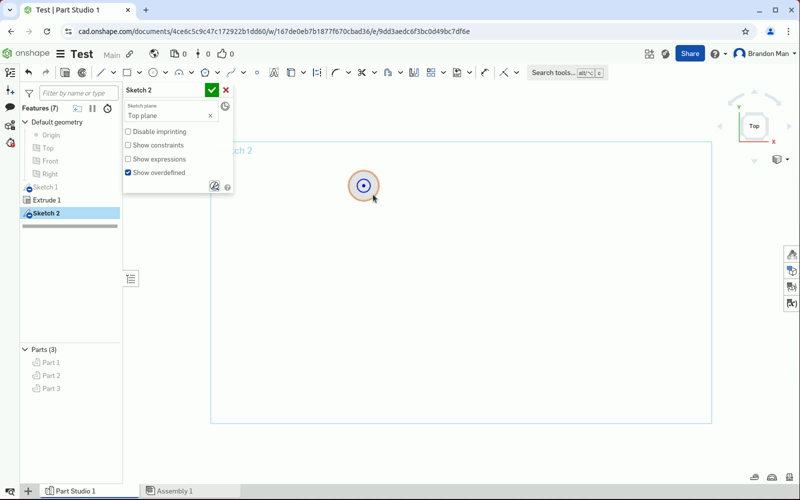
scroll(6)
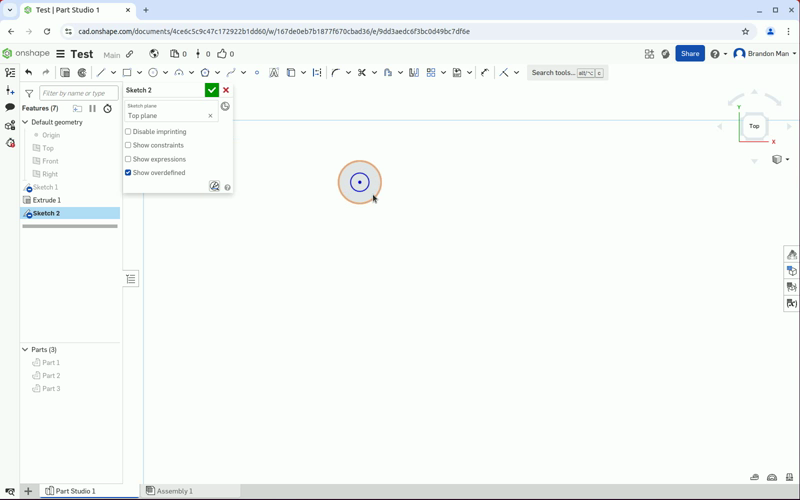
scroll(6)
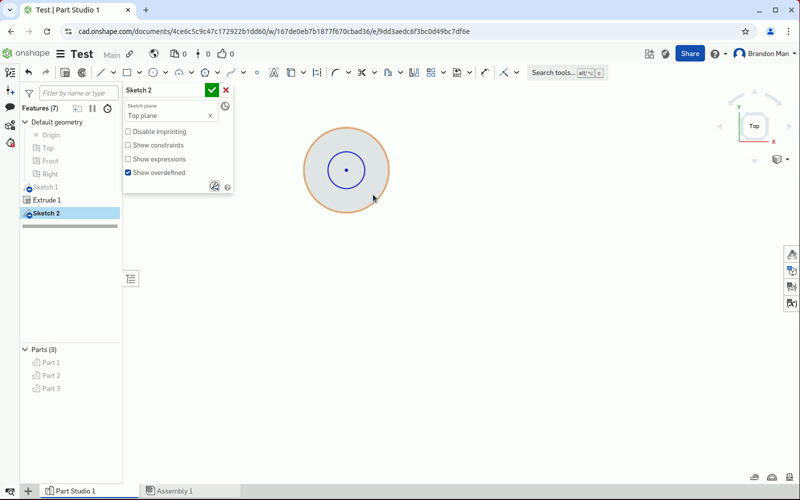
scroll(6)
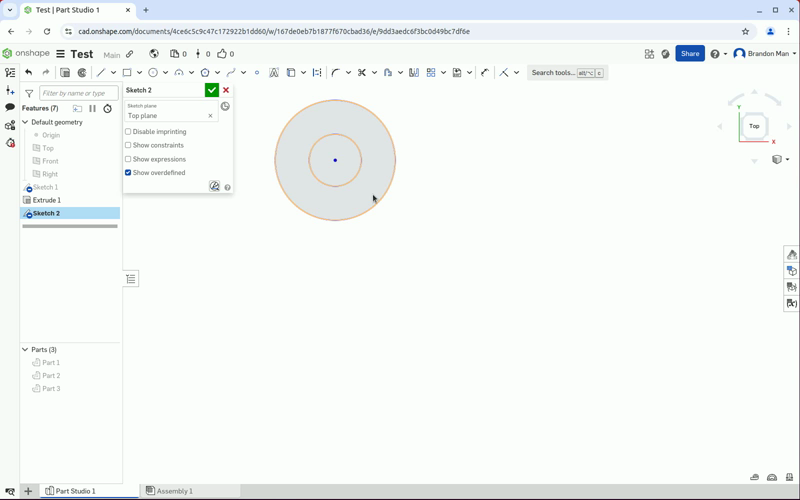
scroll(6)
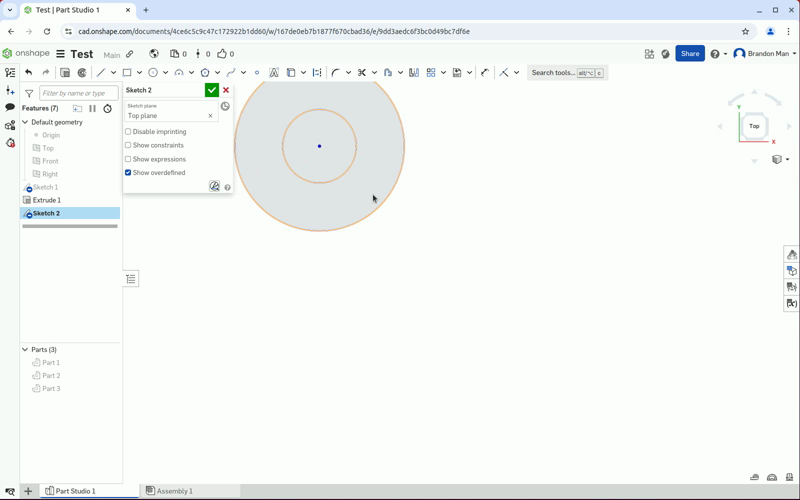
scroll(6)
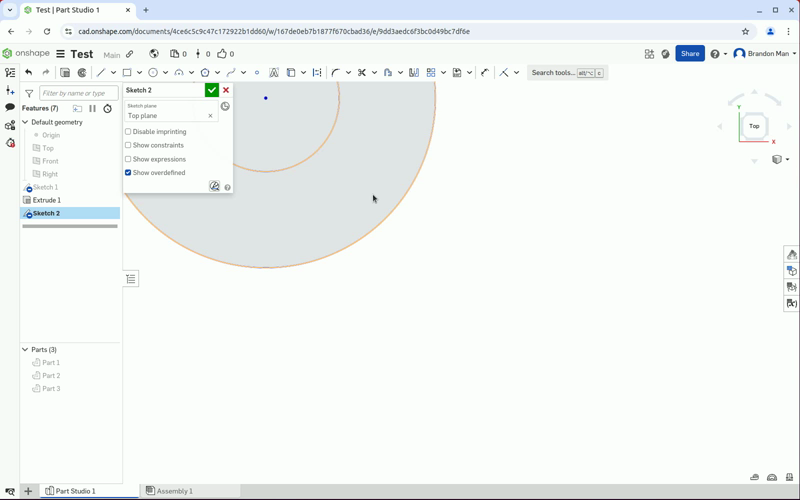
click(373, 194)
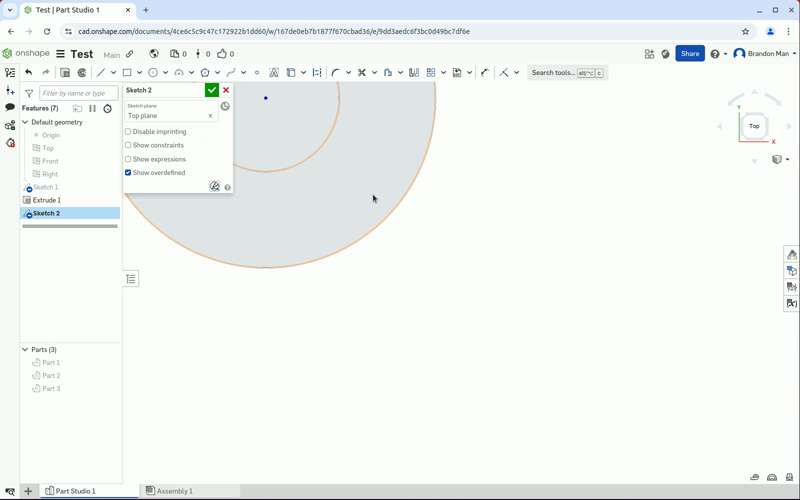
scroll(-6)
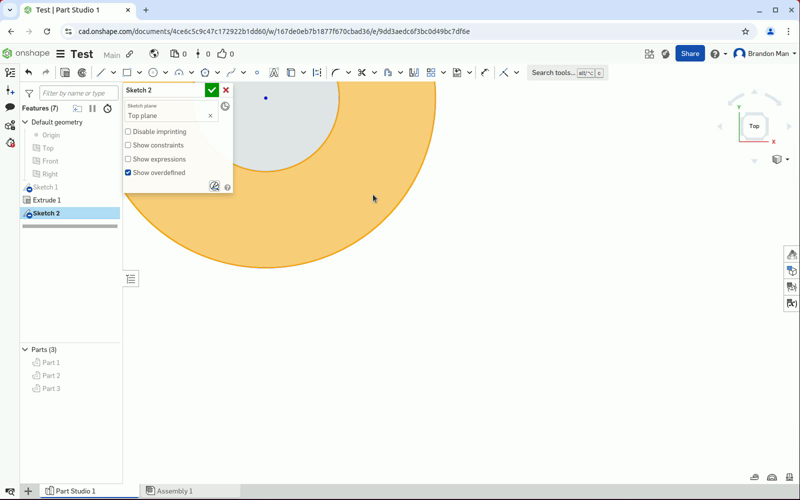
scroll(-6)
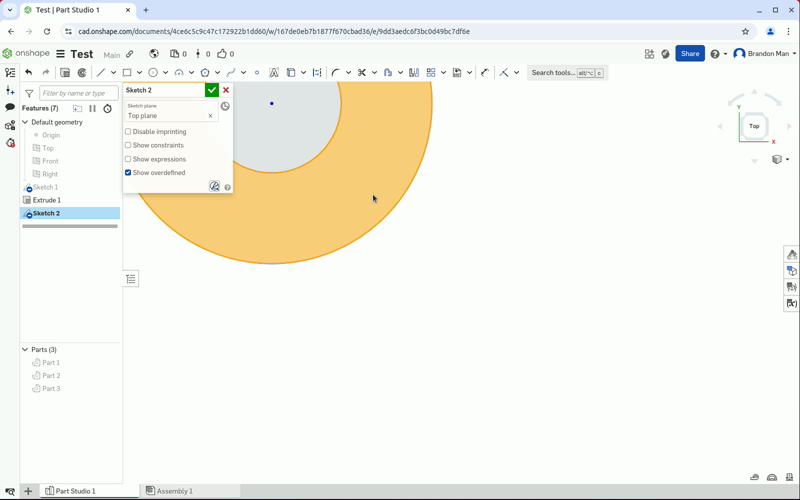
scroll(-6)
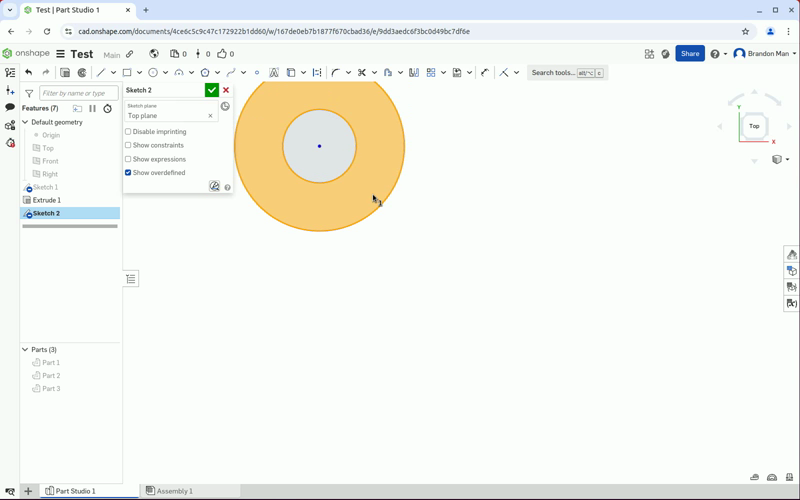
scroll(-6)
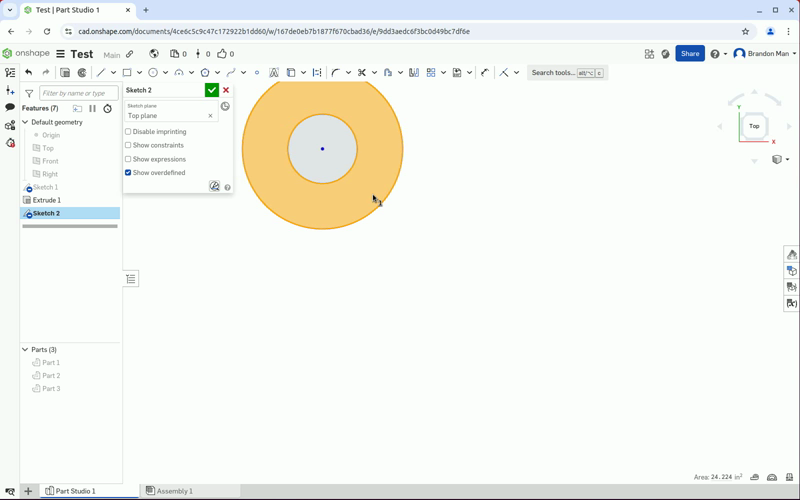
scroll(-6)
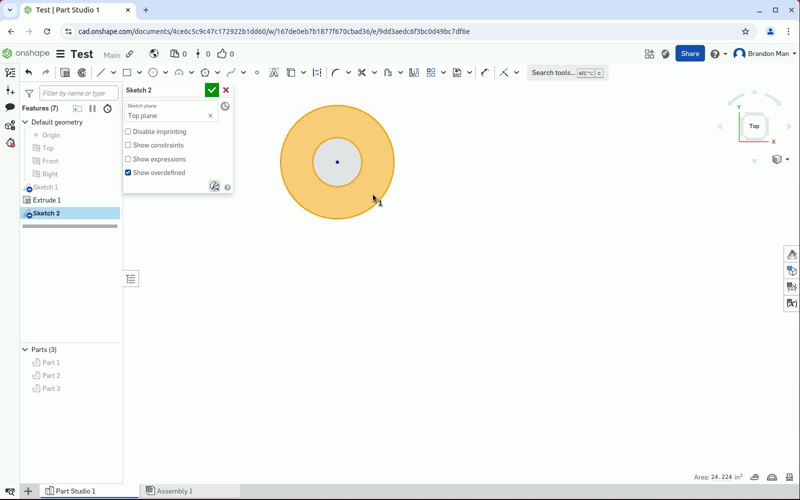
scroll(-6)
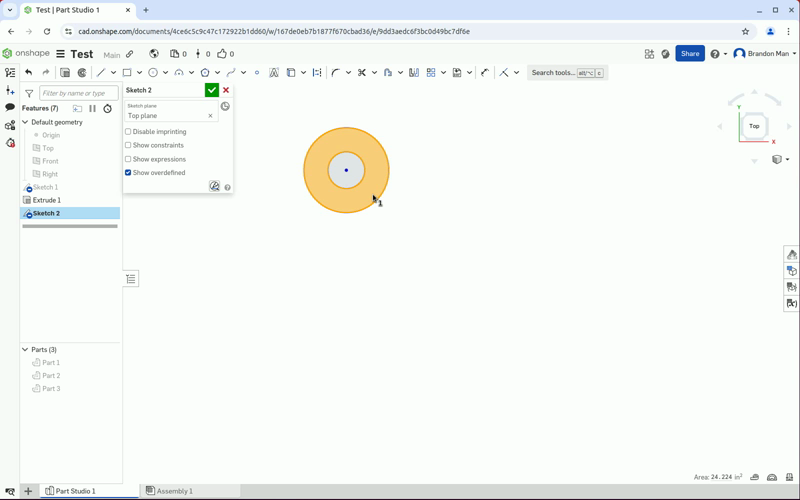
scroll(-6)
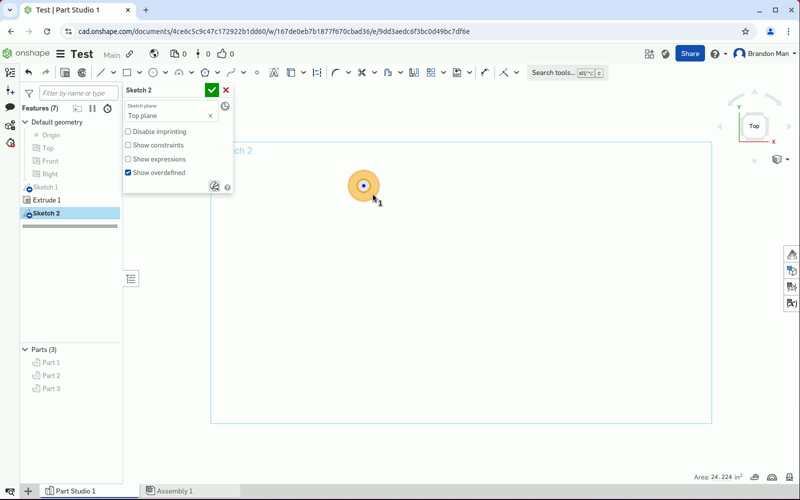
mouse_move(73, 352)
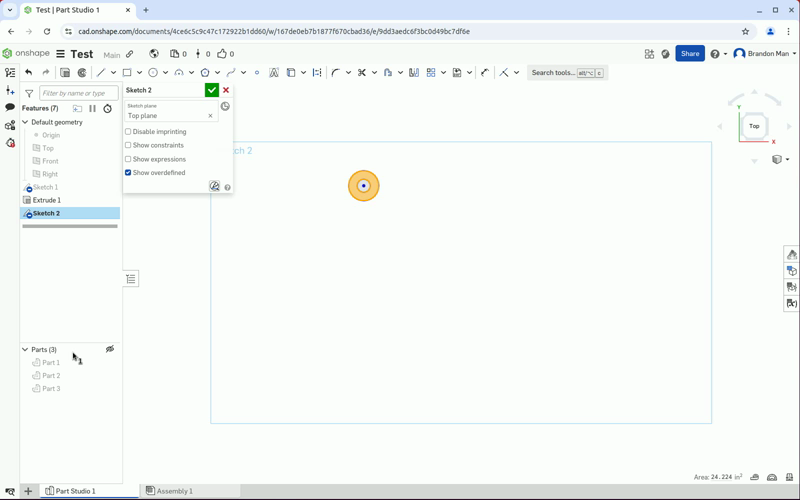
key(shift+y)
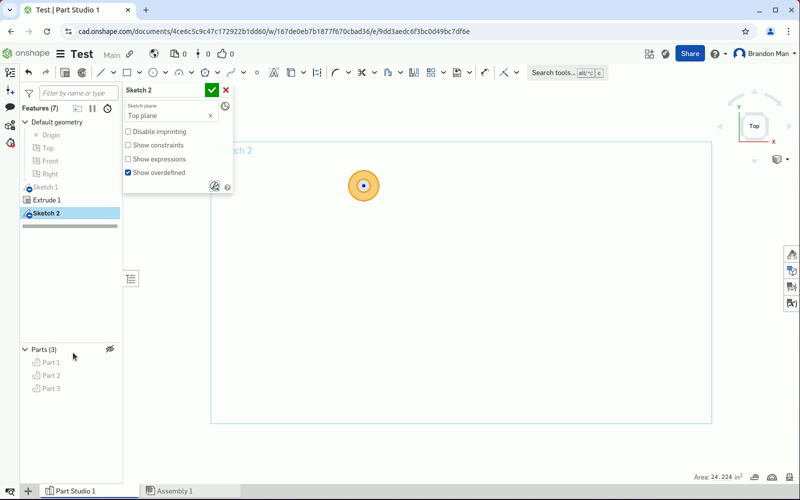
key(shift+e)
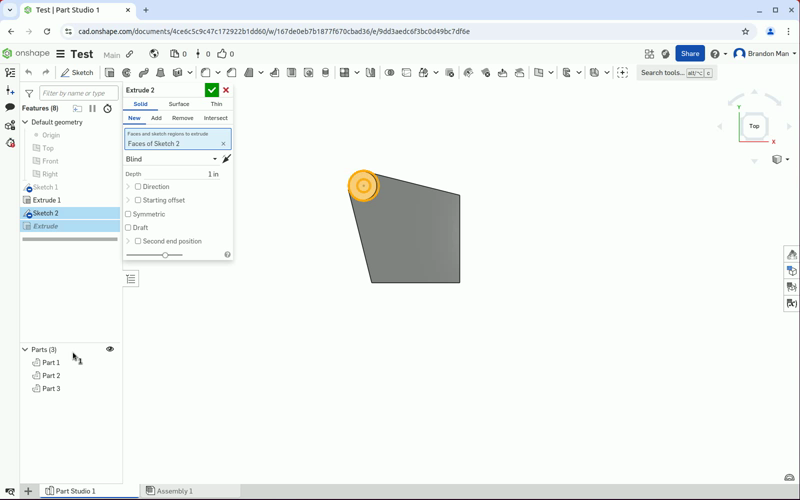
mouse_move(143, 106)
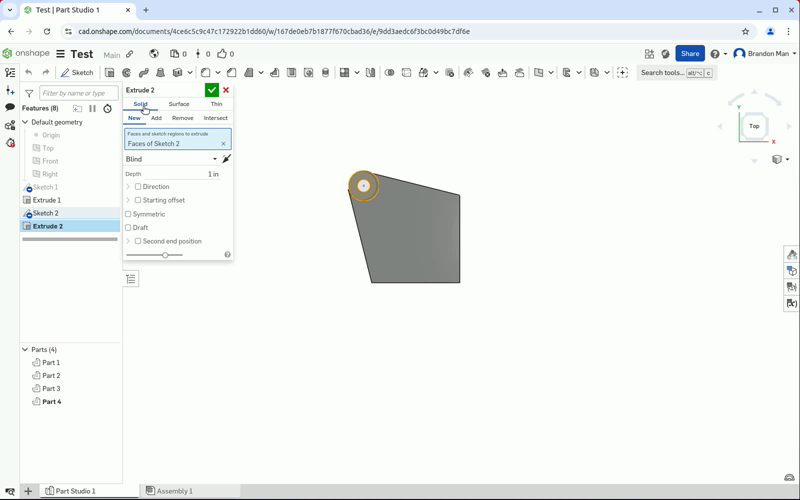
click(143, 106)
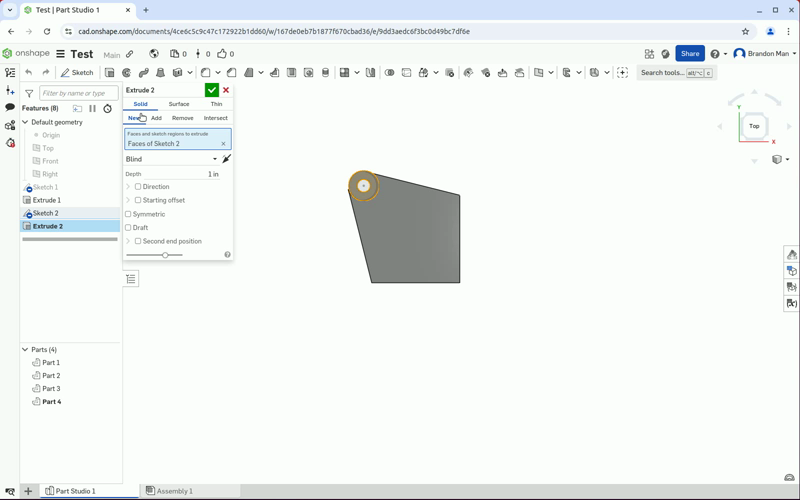
mouse_move(137, 120)
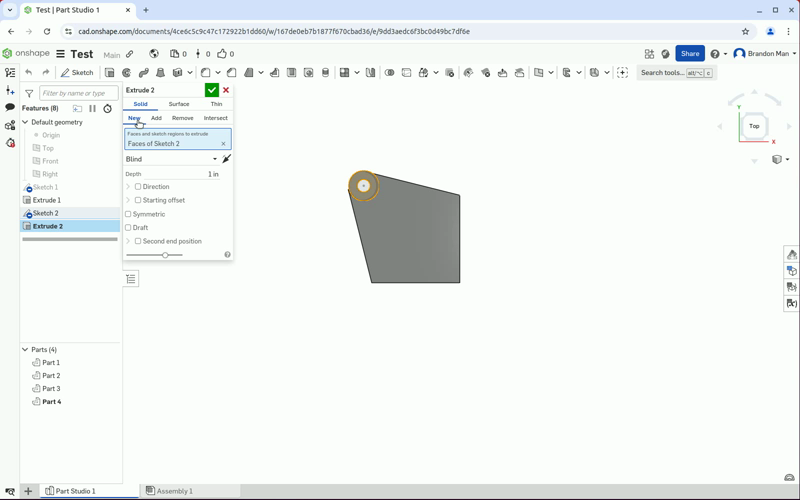
click(137, 120)
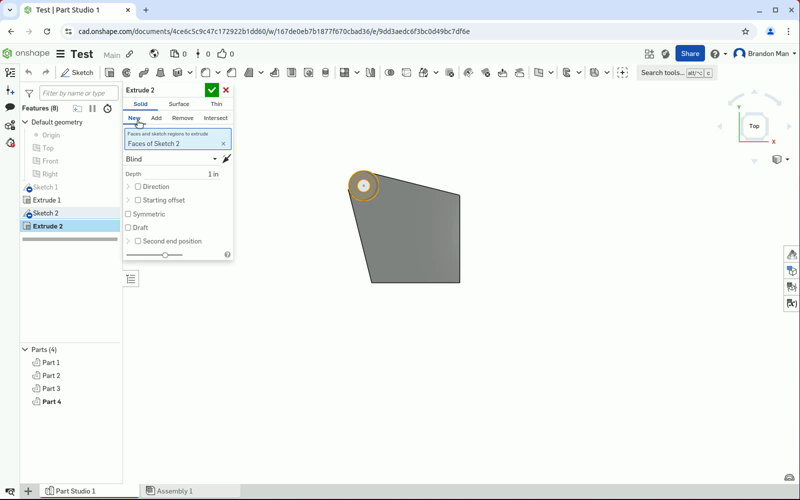
key(tab, 4)
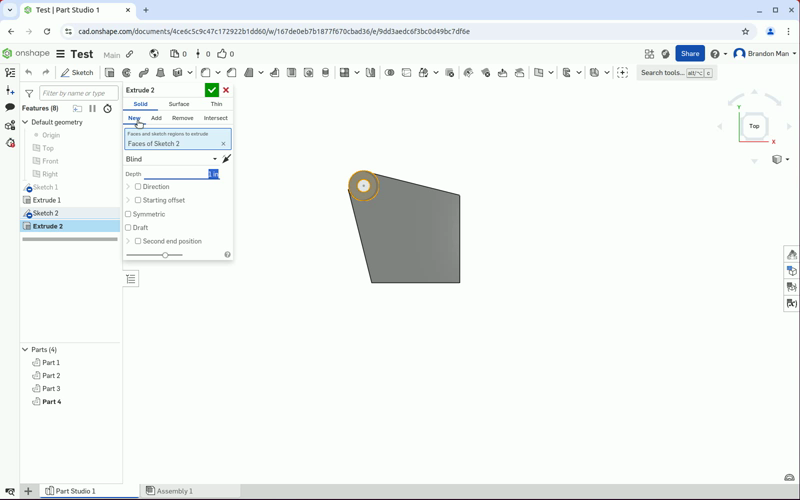
text(0.722)
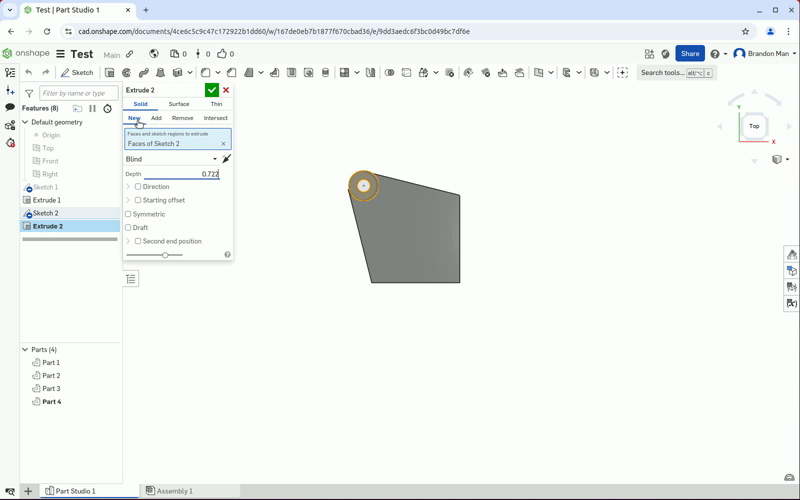
key(enter)
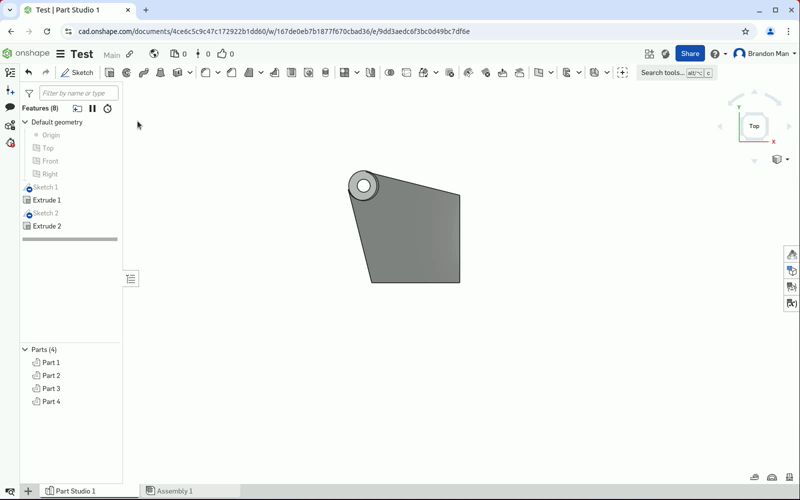
key(shift+h)
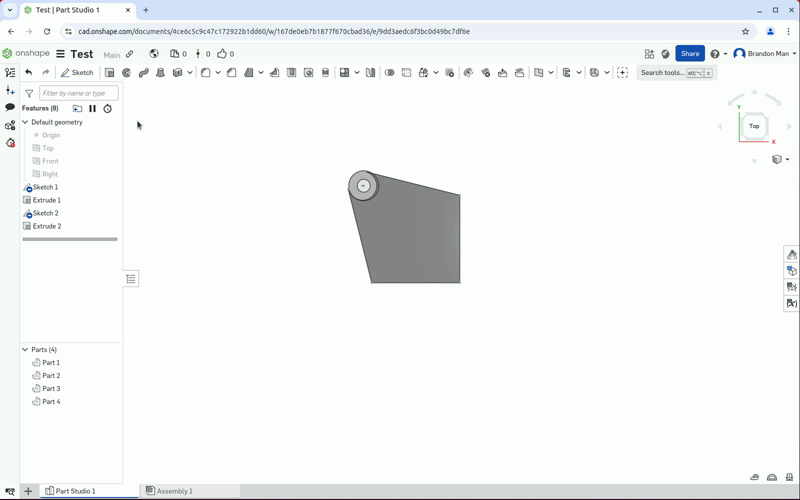
key(shift+h)
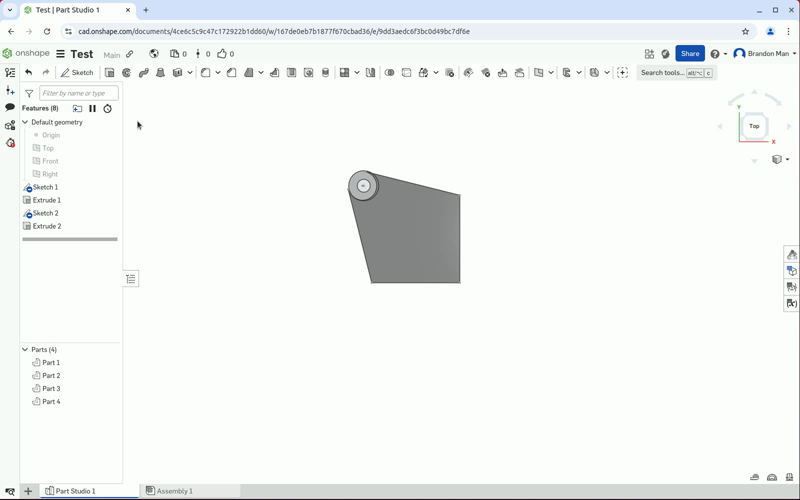
key(shift+7)
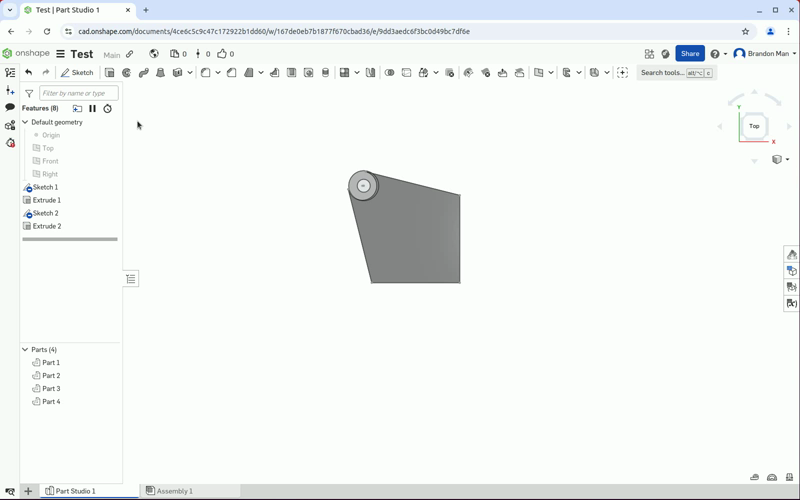
key(up, 3)
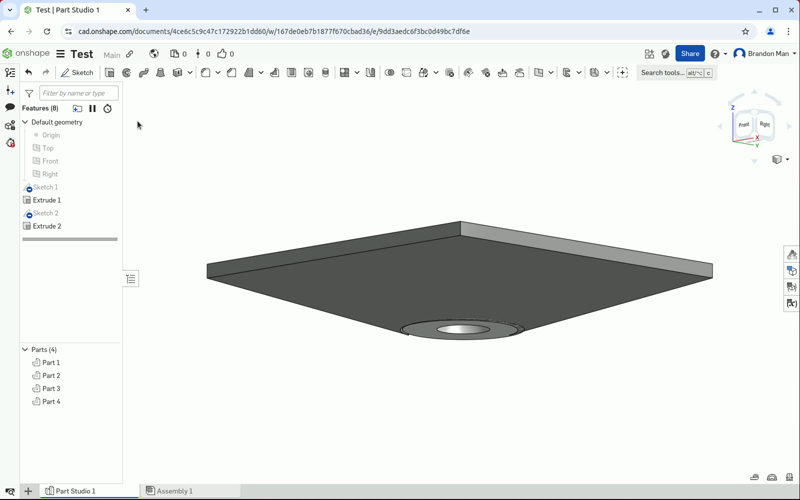
key(left, 3)
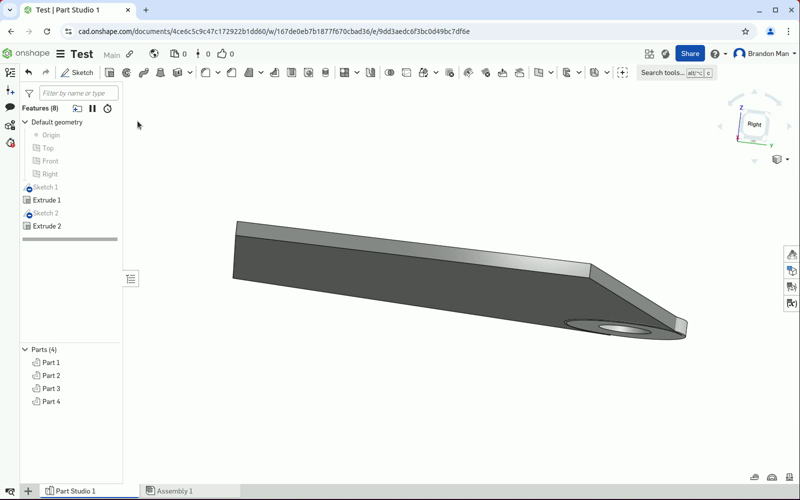
key(right, 3)
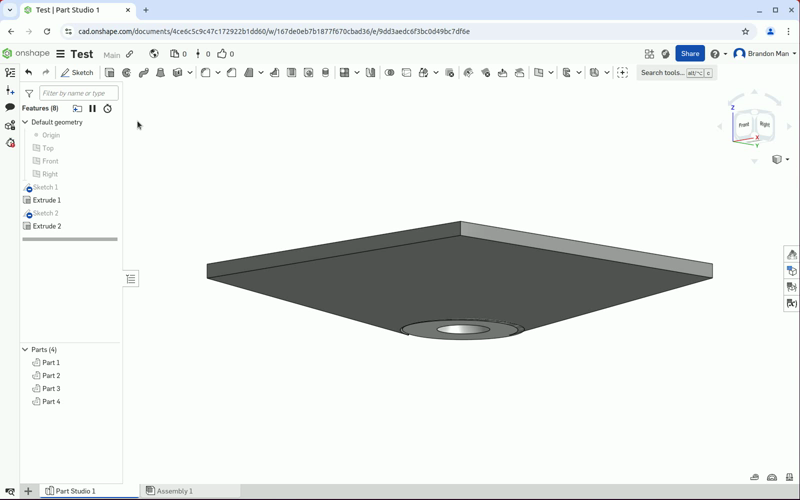
key(down, 3)
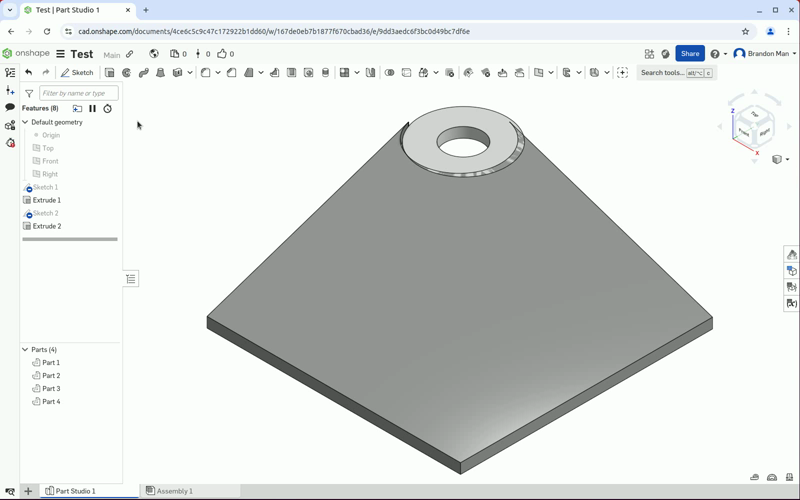
mouse_move(73, 189)
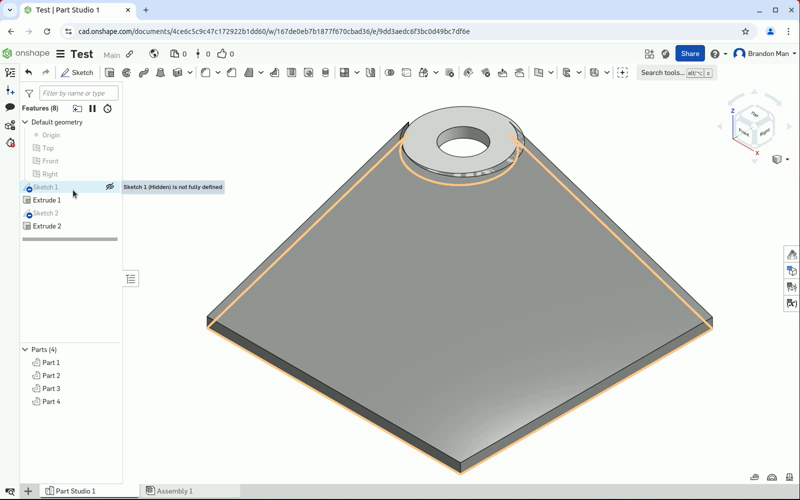
click(73, 189)